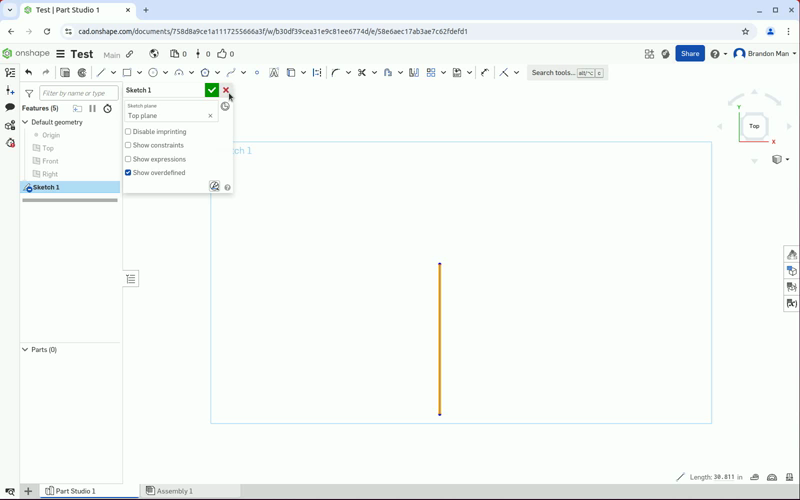
key(shift+h)
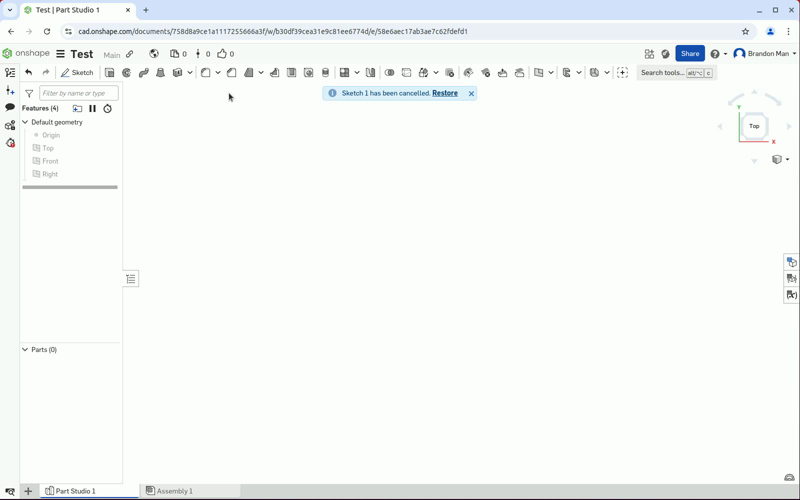
mouse_move(73, 352)
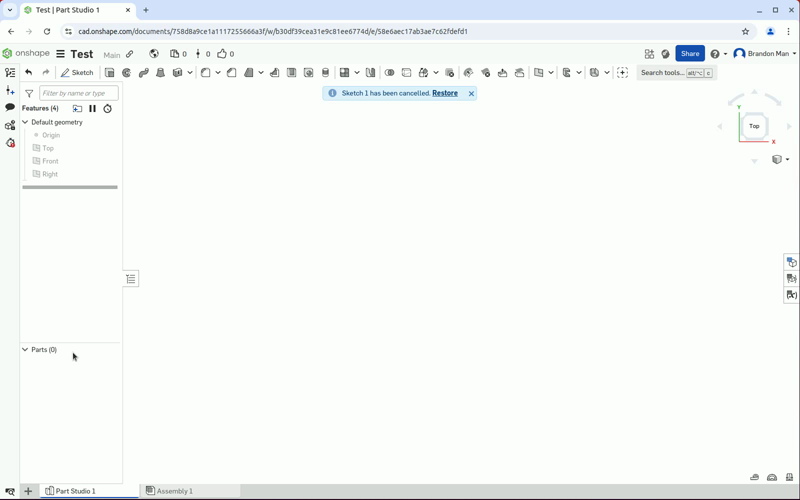
key(y)
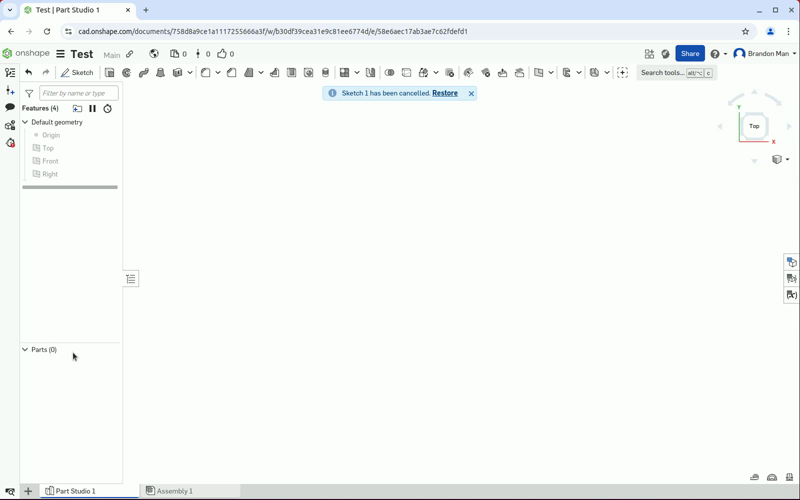
key(shift+p)
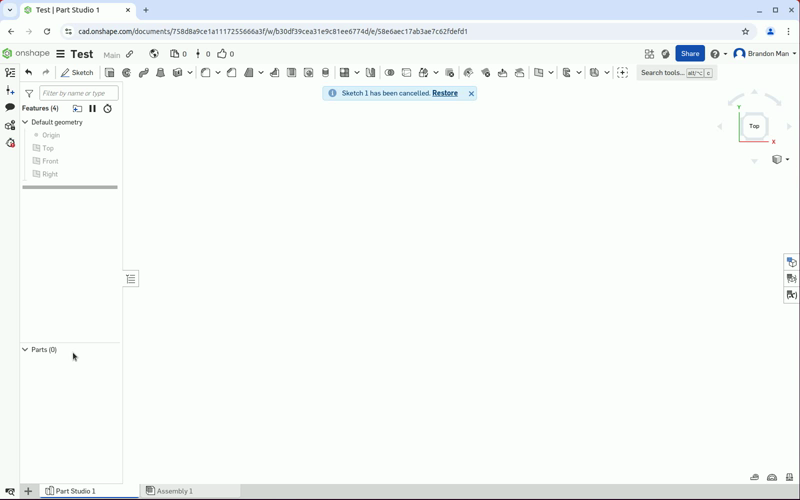
key(space)
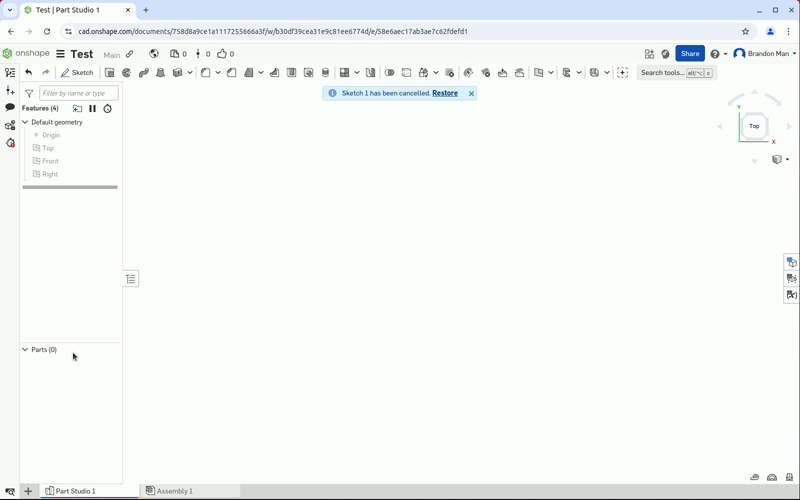
key_down(shift)
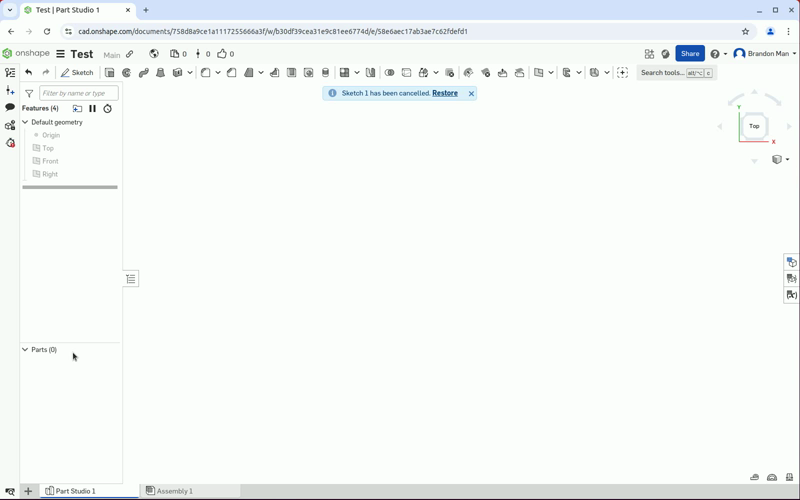
key(up)
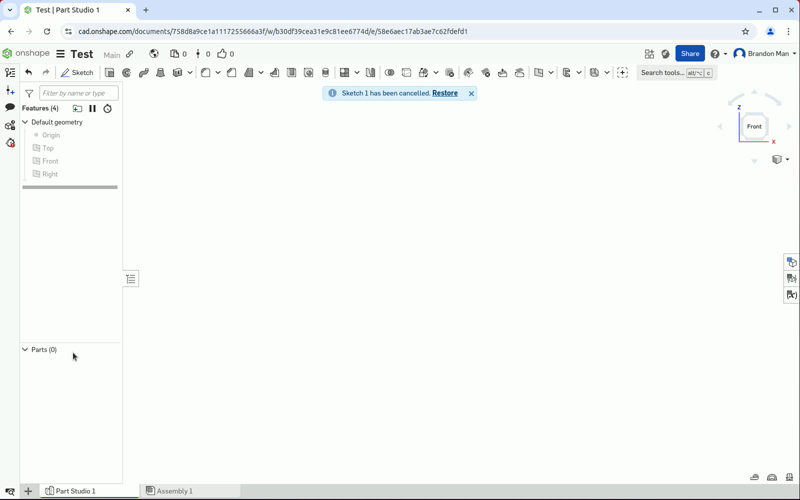
key_up(shift)
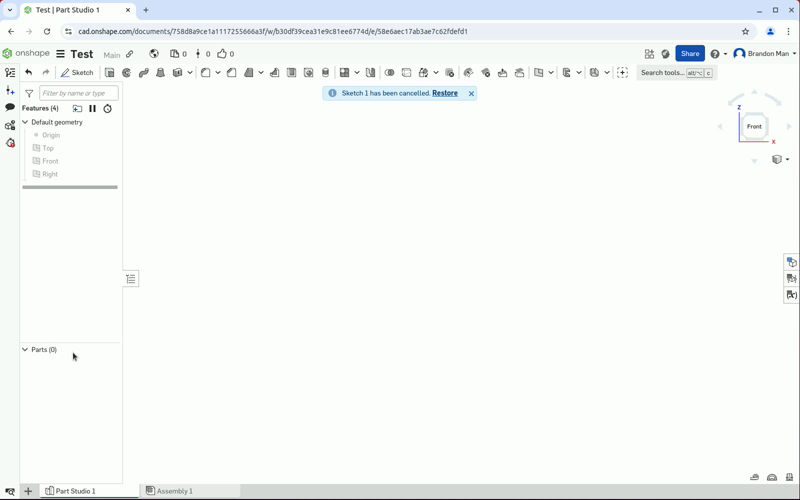
mouse_move(73, 352)
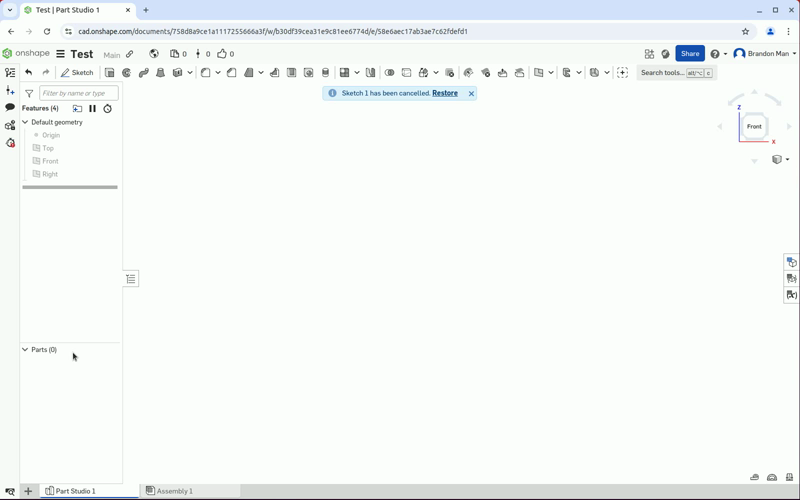
key(shift+y)
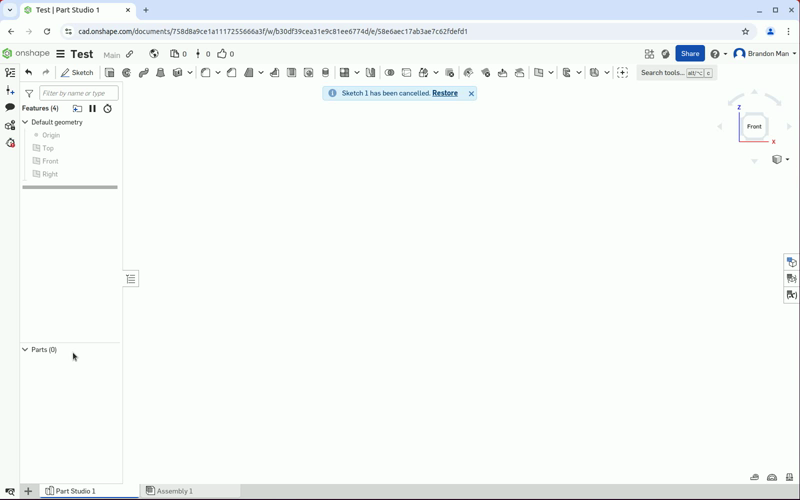
key(shift+s)
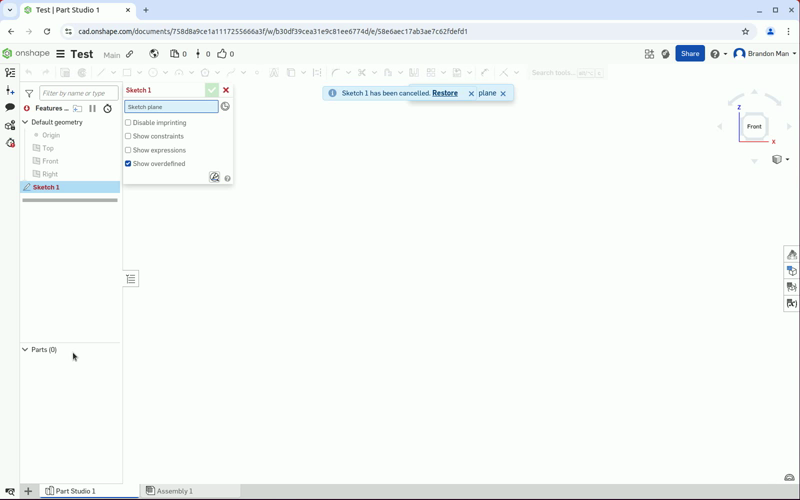
mouse_move(73, 163)
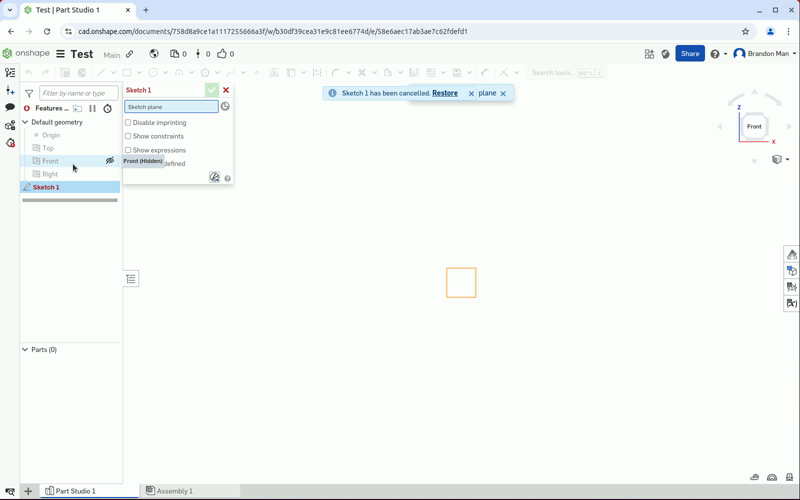
click(73, 163)
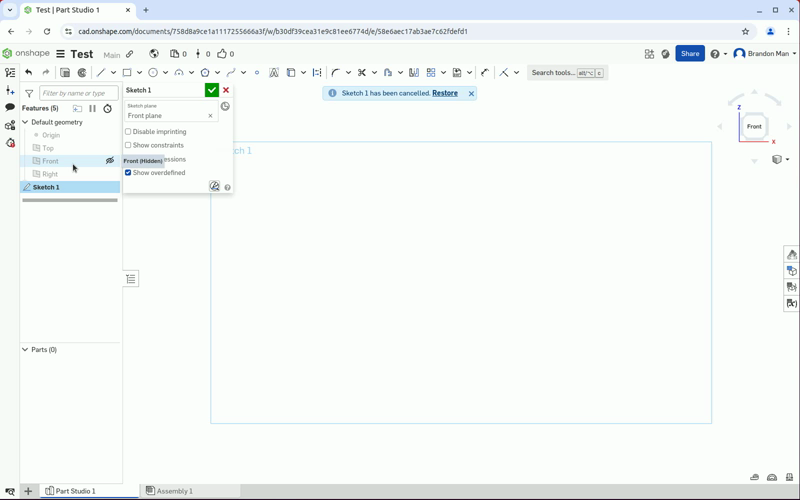
mouse_move(73, 352)
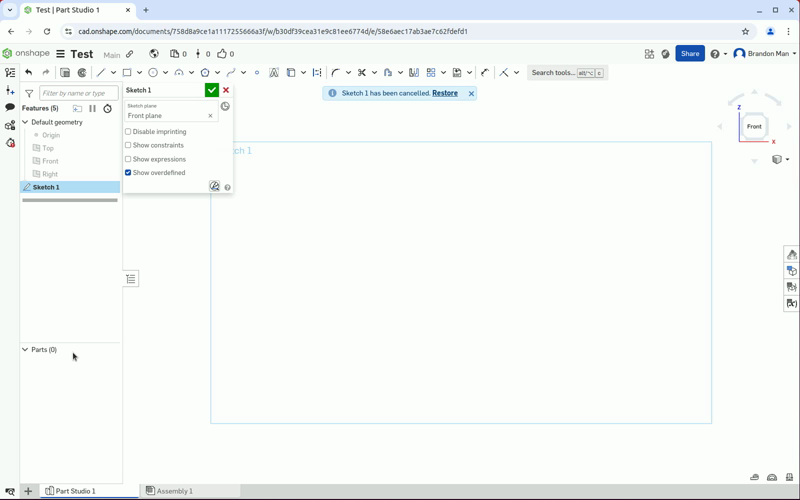
key(y)
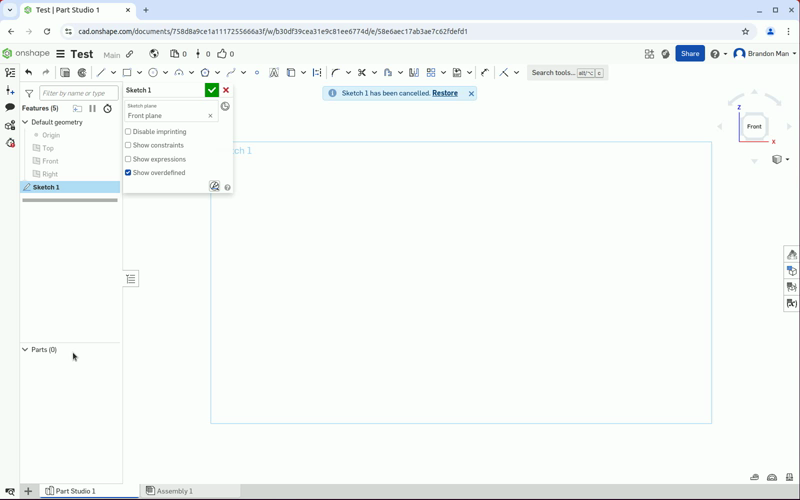
key(c)
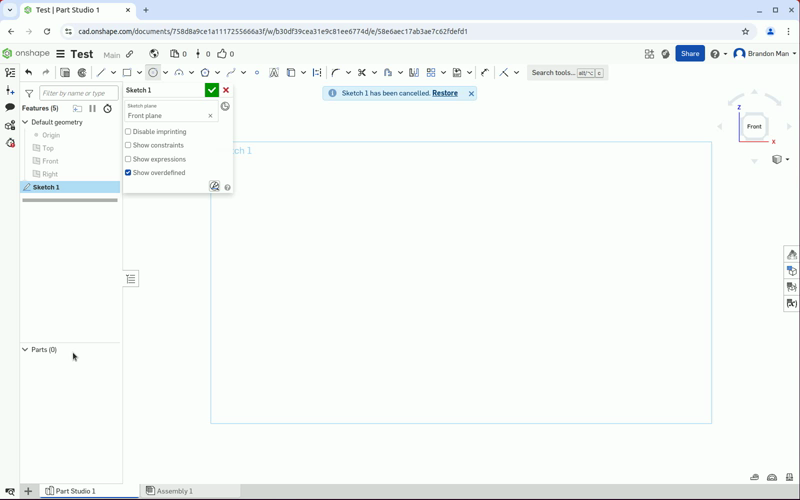
key_down(shift)
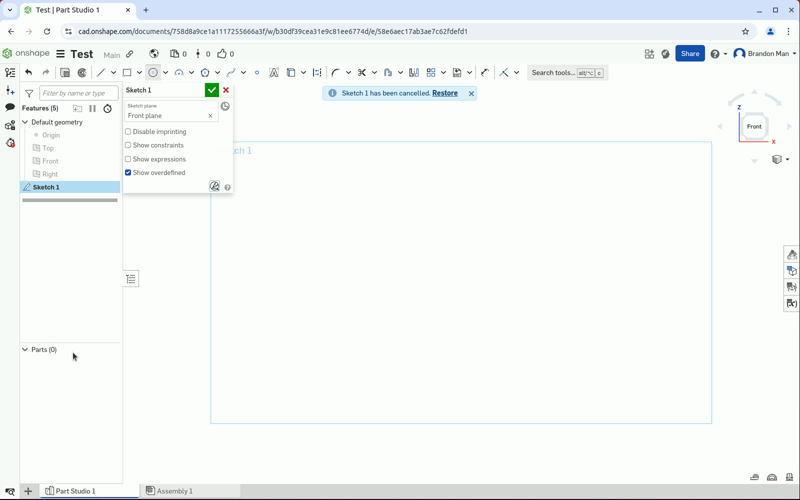
mouse_move(460, 282)
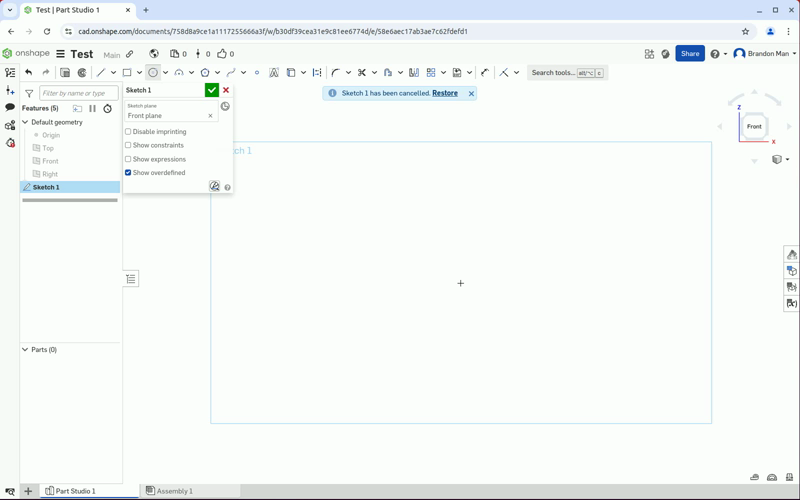
click(460, 282)
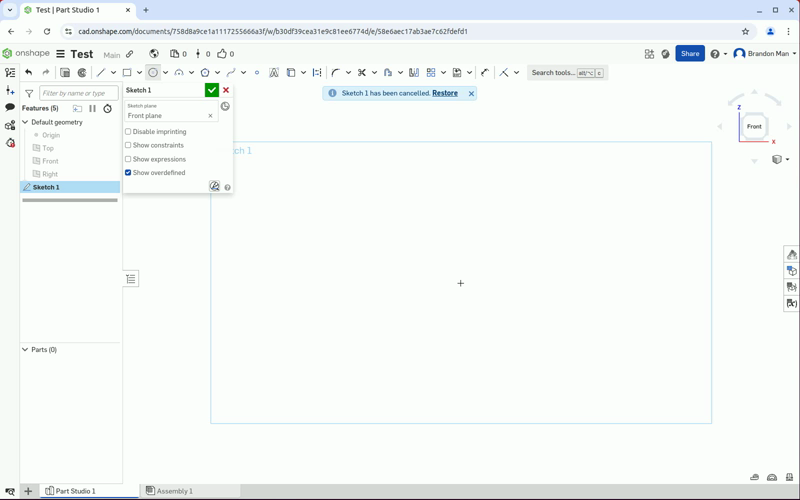
key_up(shift)
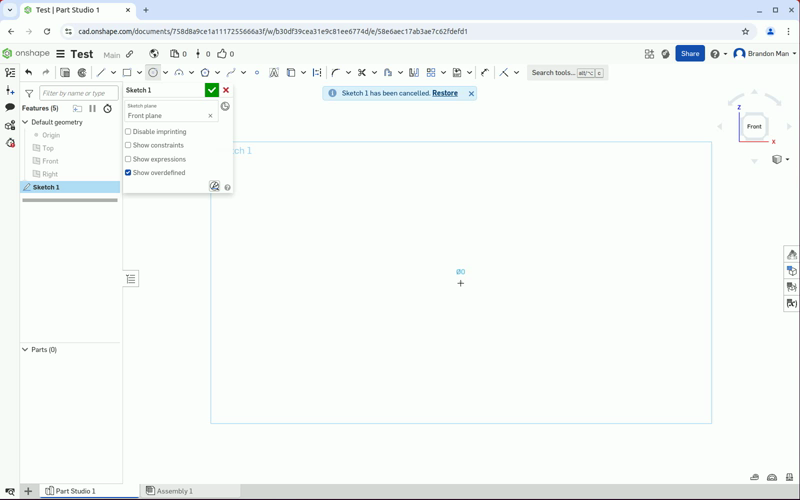
mouse_move(533, 282)
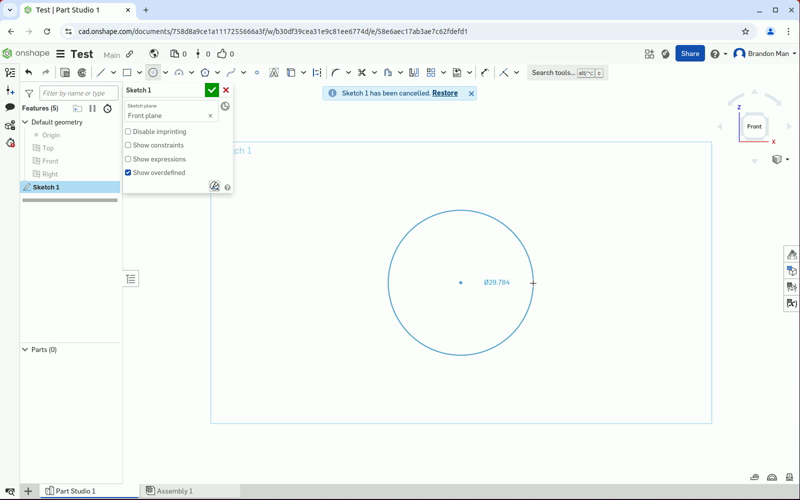
click(533, 282)
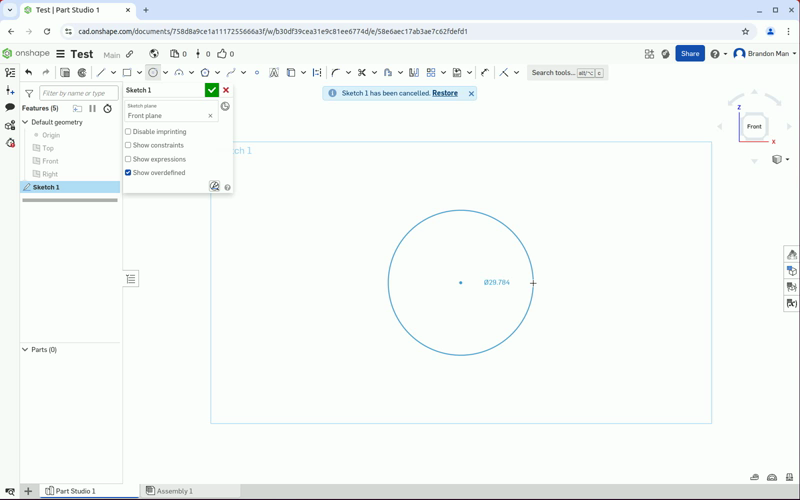
key(esc)
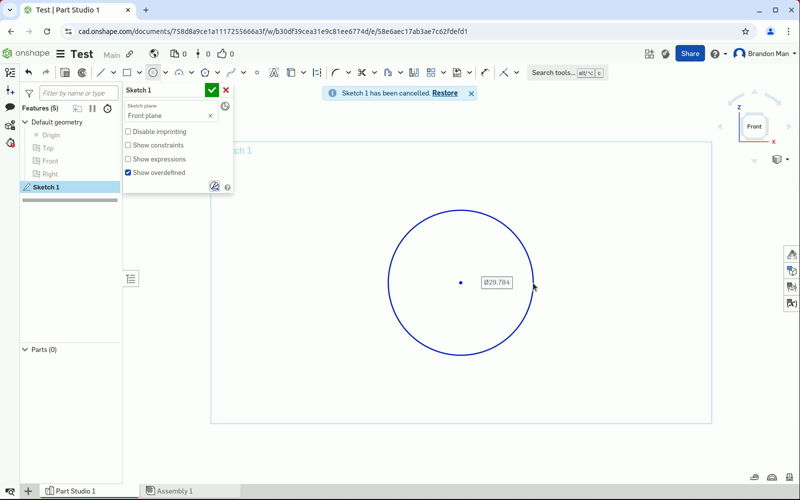
mouse_move(471, 310)
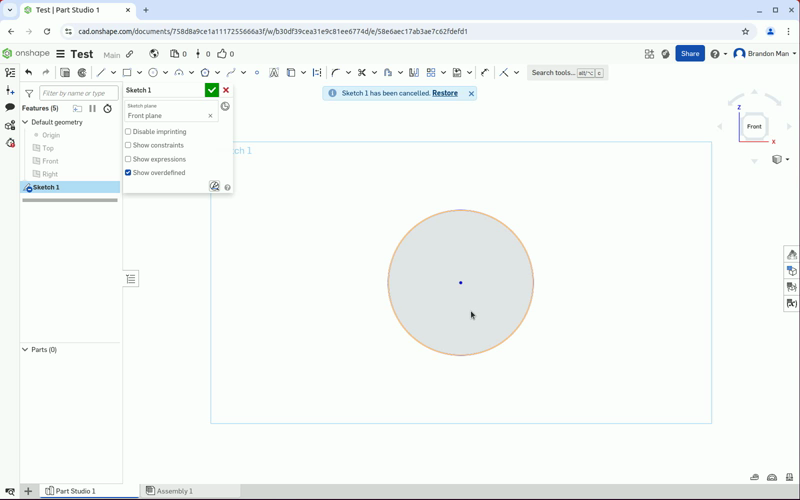
click(471, 310)
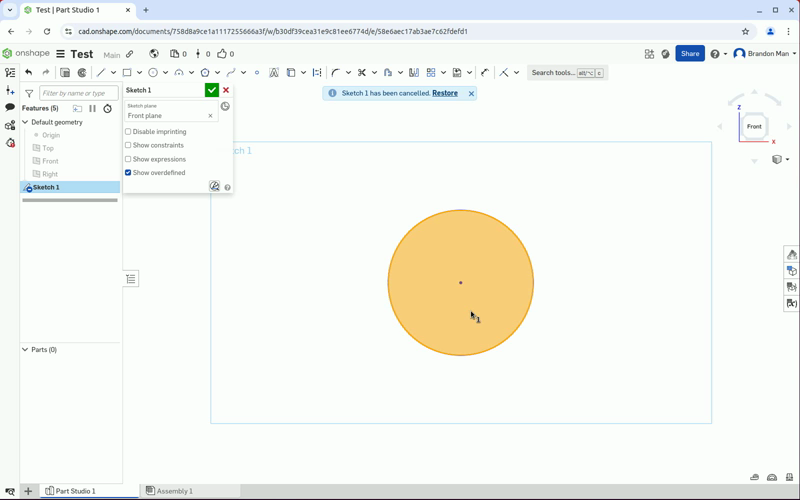
mouse_move(73, 352)
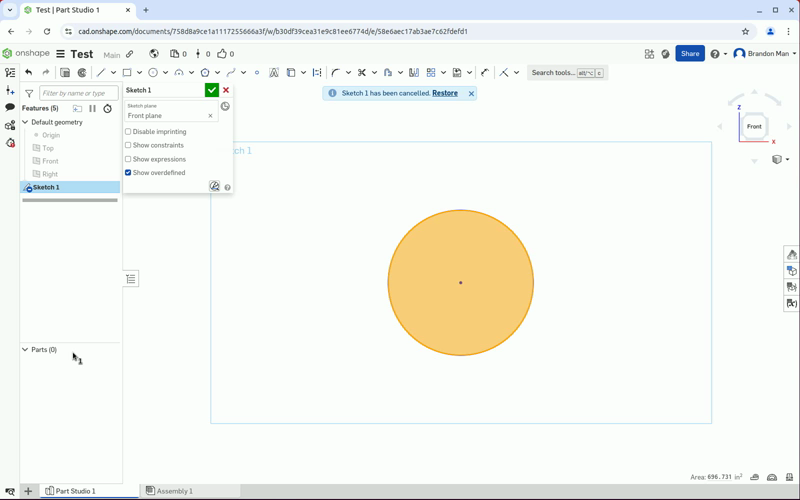
key(shift+y)
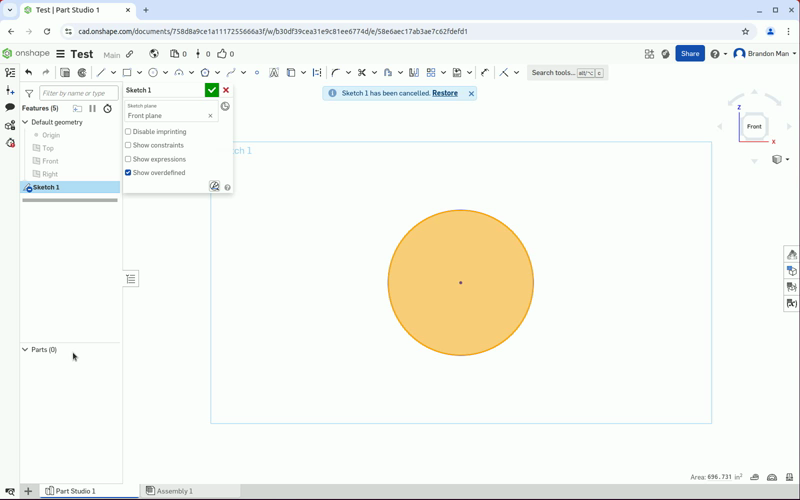
key(shift+e)
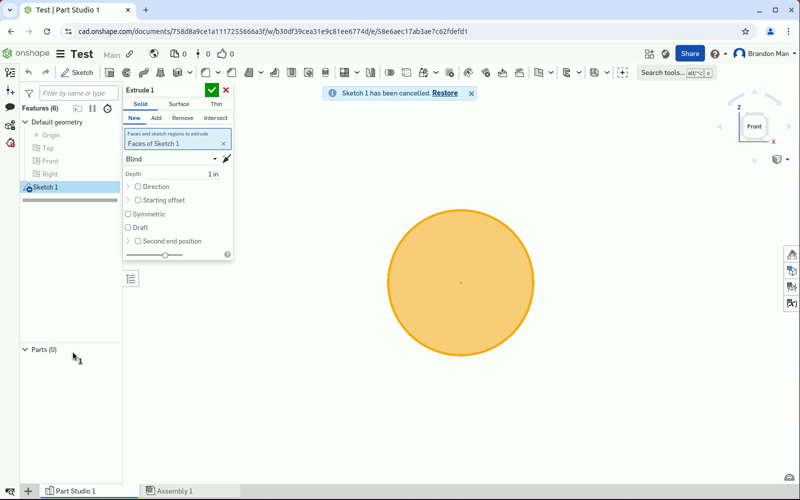
mouse_move(143, 106)
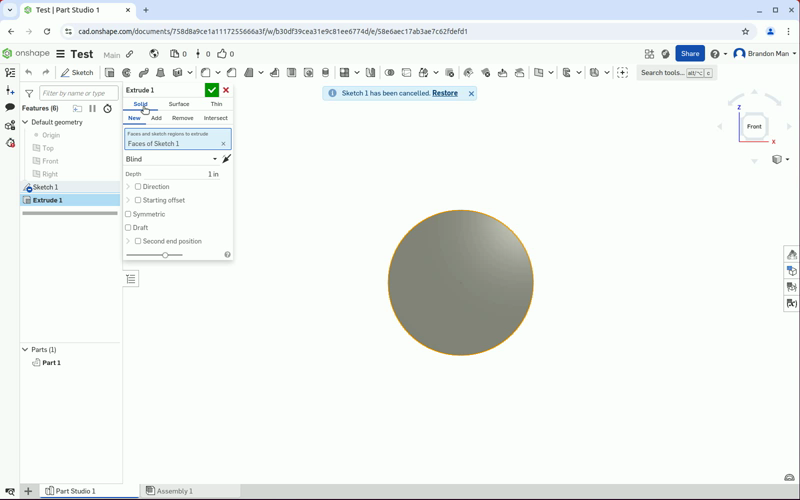
click(143, 106)
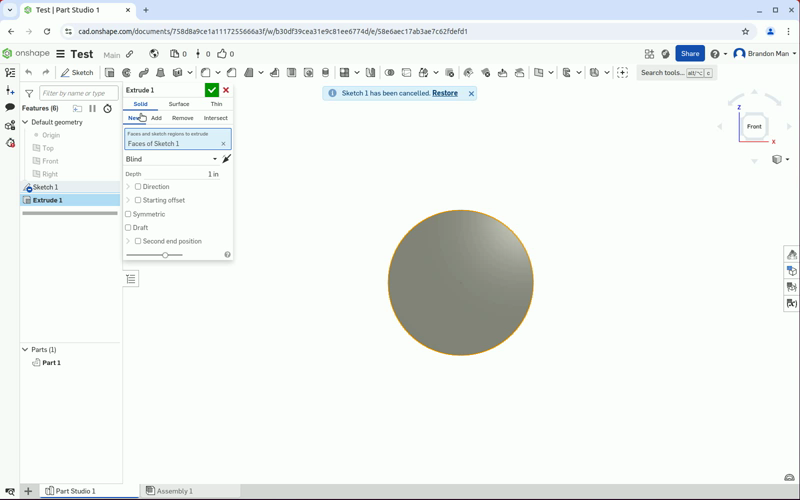
mouse_move(137, 120)
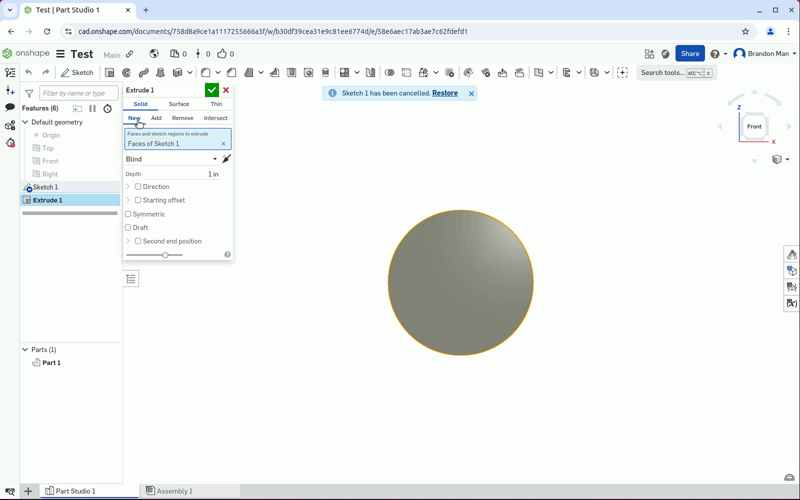
click(137, 120)
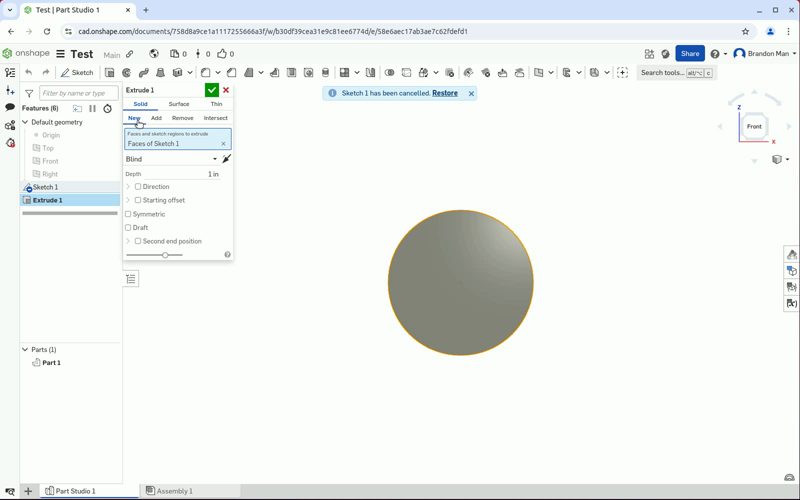
key(tab, 4)
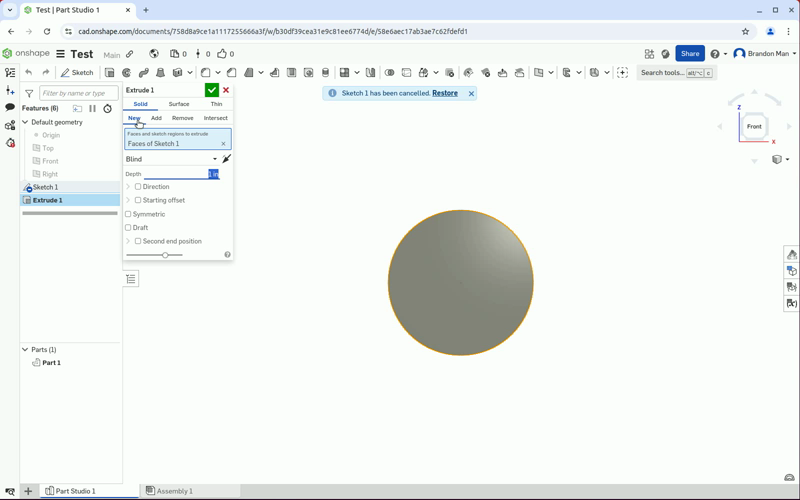
text(-16.609)
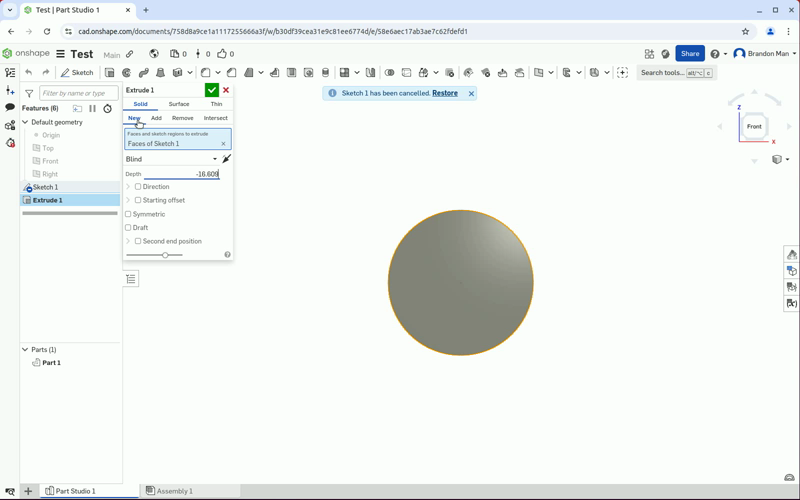
key(enter)
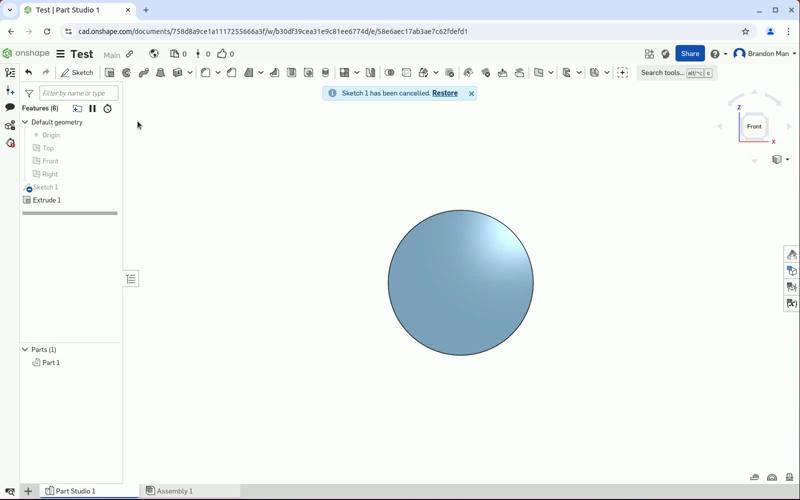
key(shift+h)
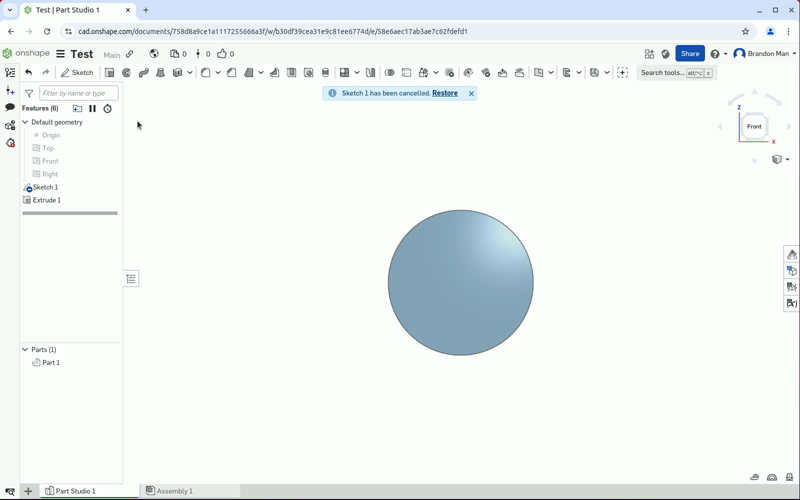
key(shift+h)
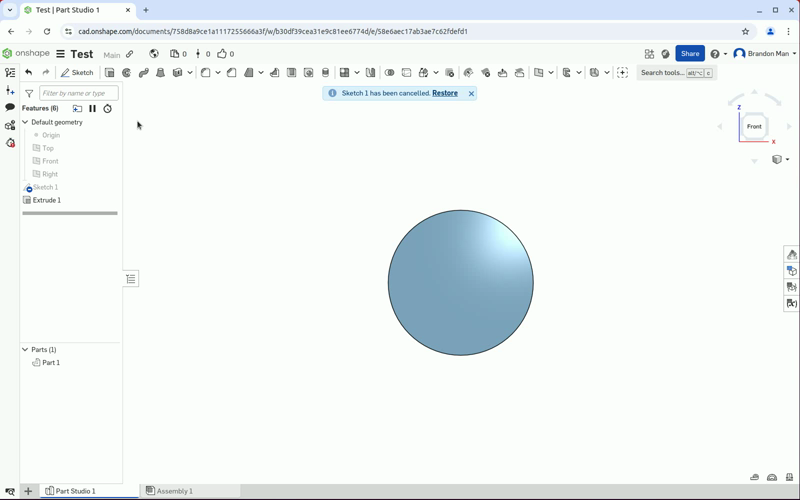
mouse_move(73, 189)
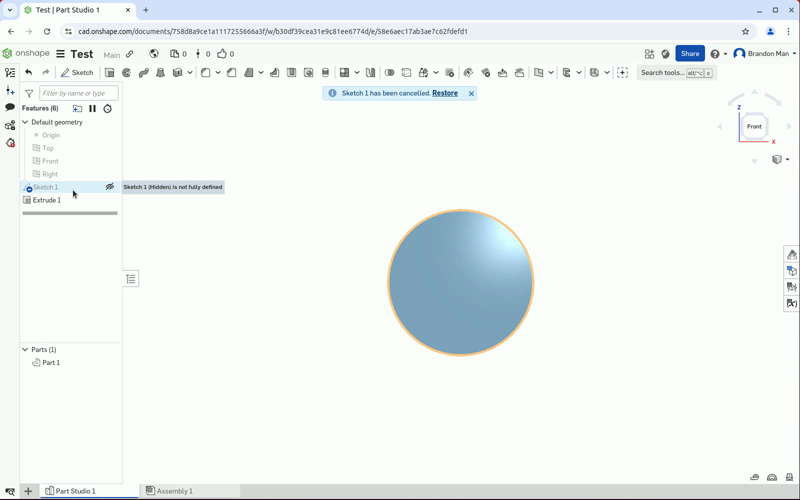
click(73, 189)
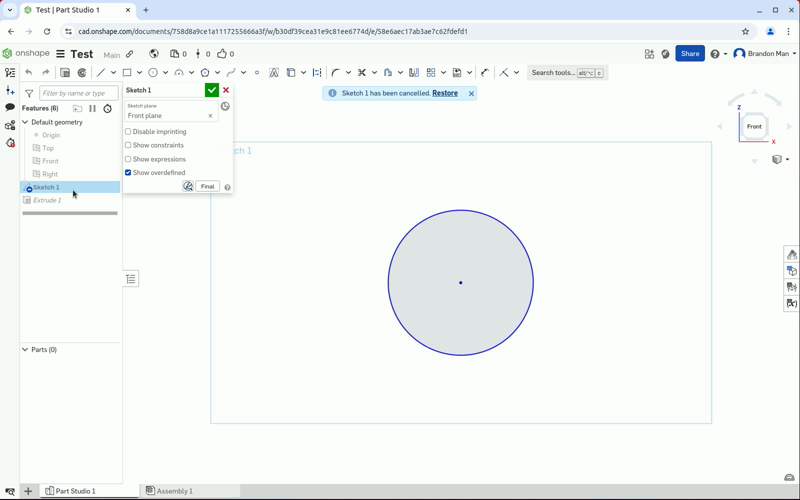
mouse_move(229, 92)
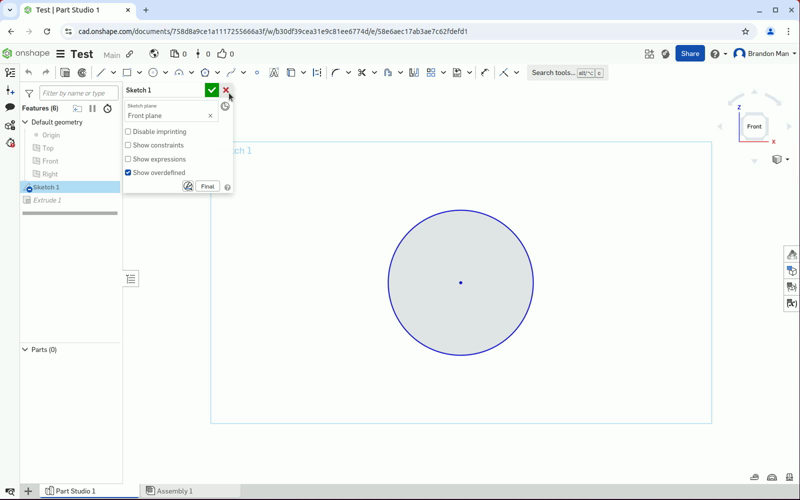
click(229, 92)
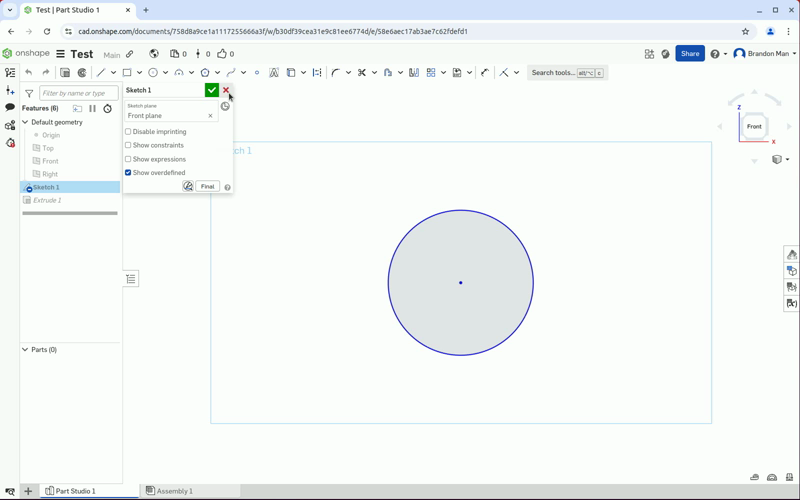
key(shift+s)
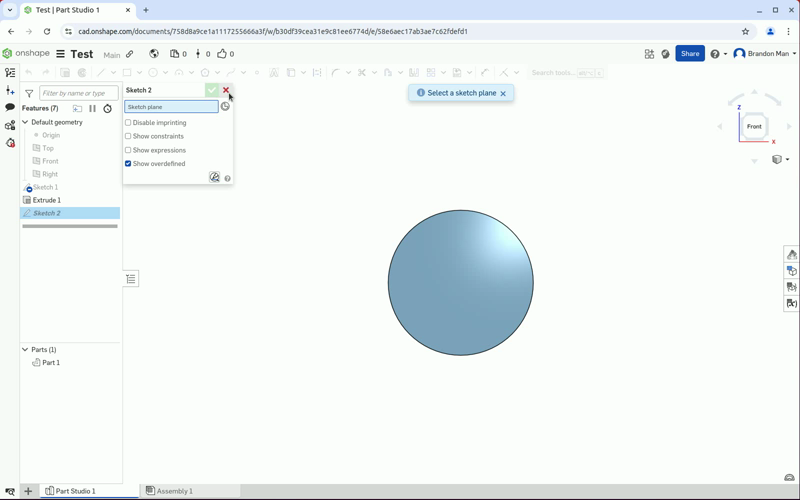
mouse_move(73, 163)
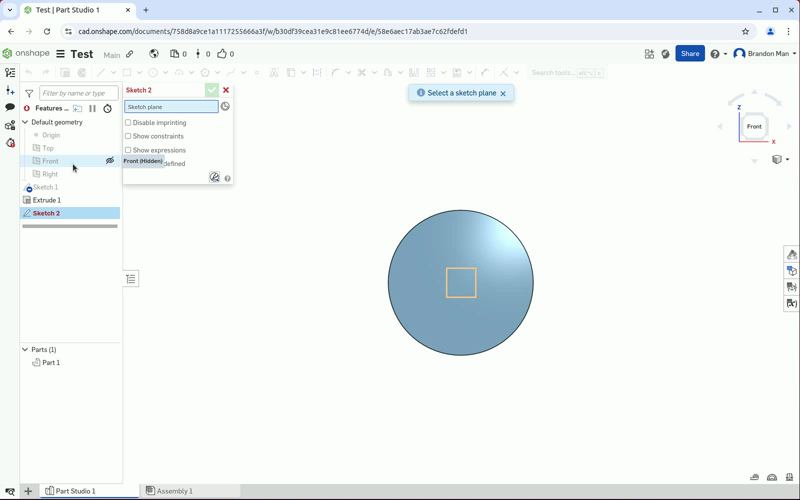
click(73, 163)
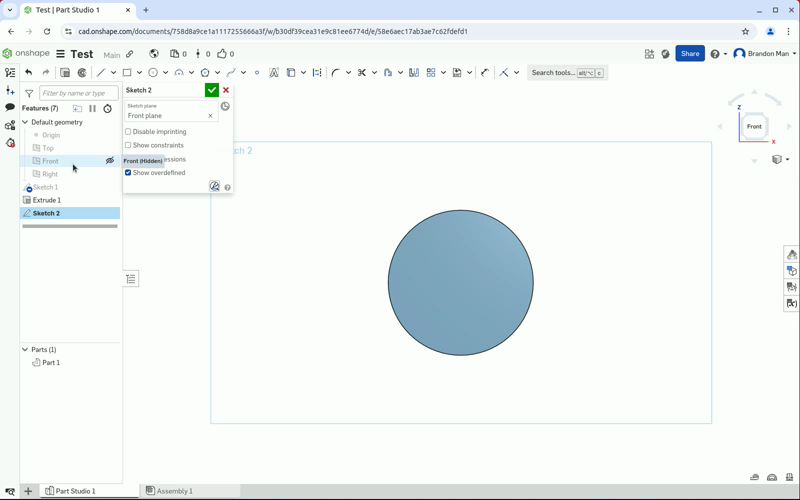
mouse_move(73, 352)
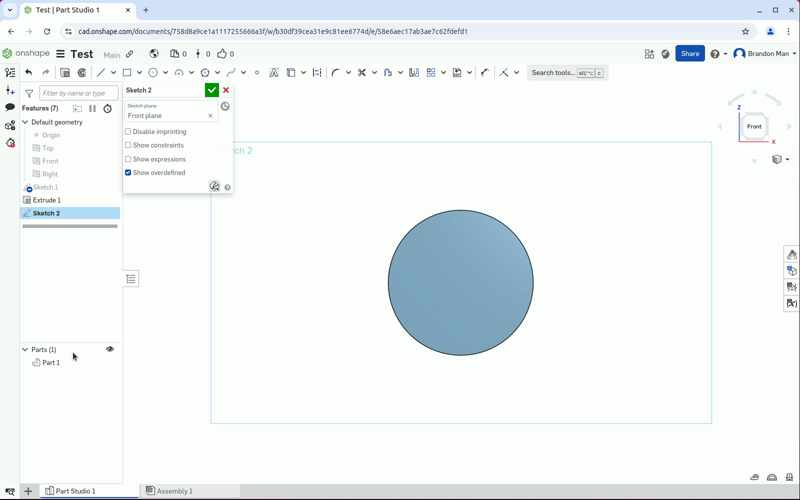
key(y)
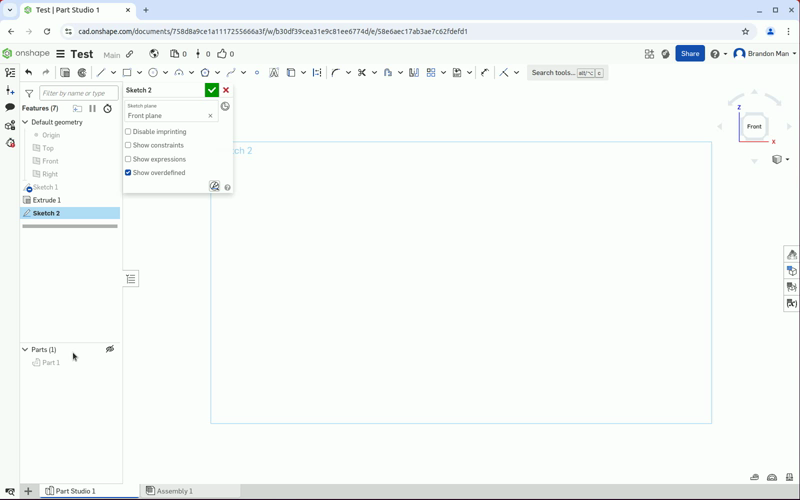
key(l)
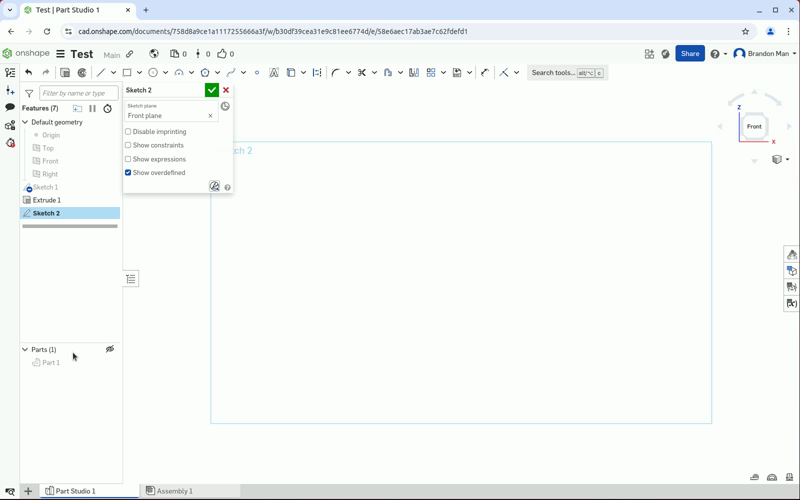
key_down(shift)
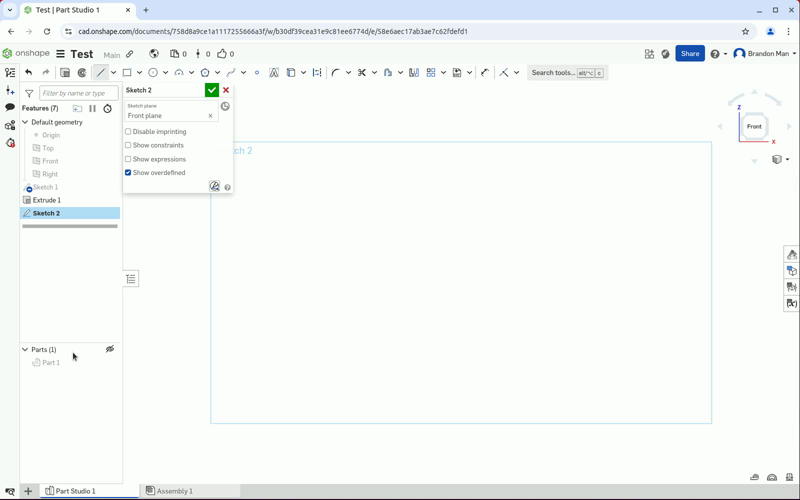
mouse_move(363, 339)
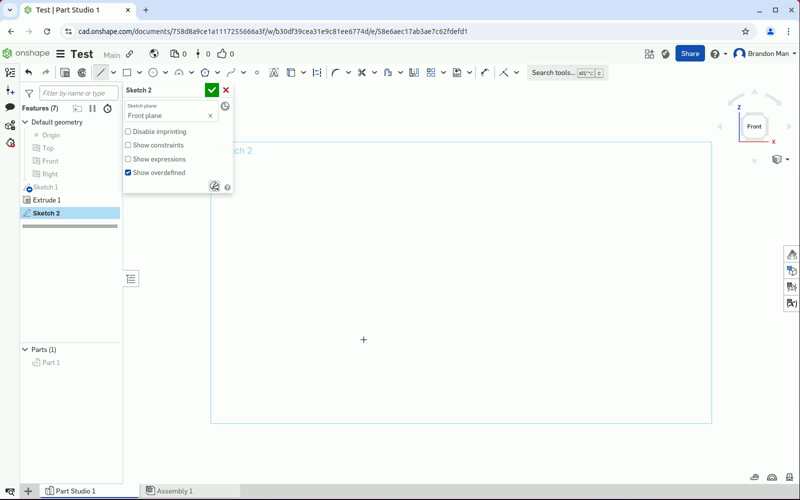
click(363, 339)
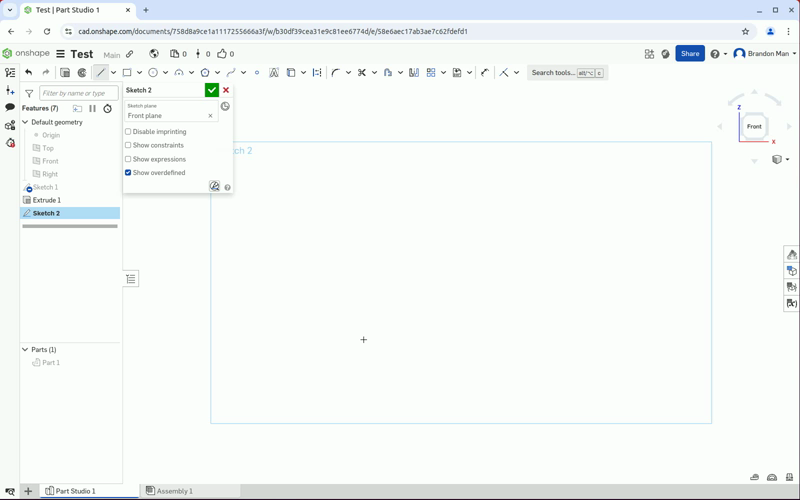
key_up(shift)
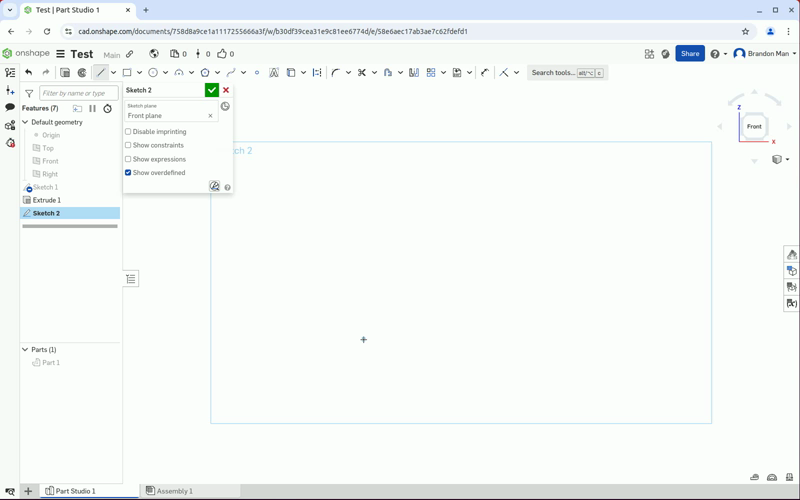
key_down(shift)
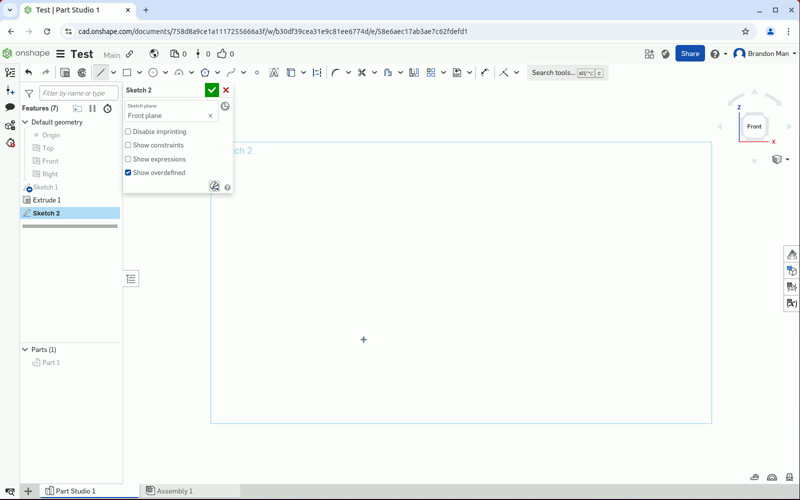
mouse_move(461, 394)
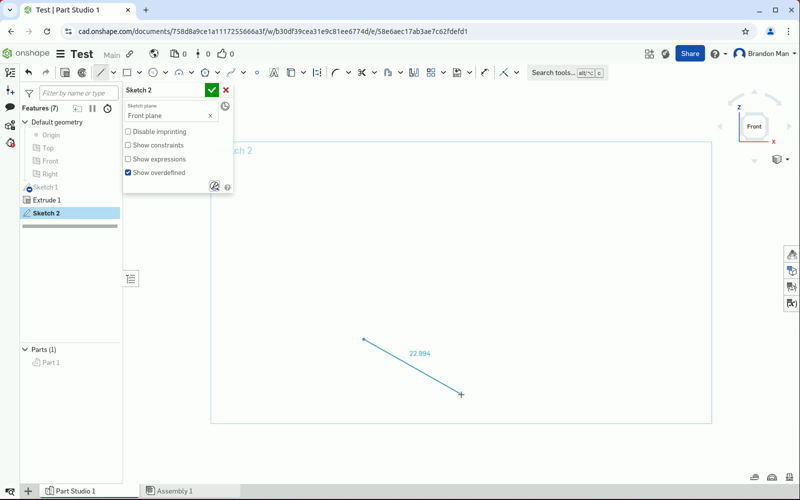
click(461, 394)
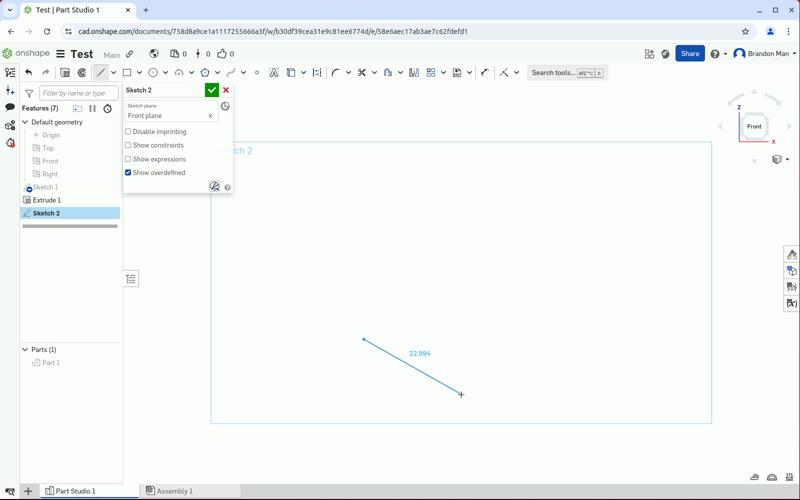
key_up(shift)
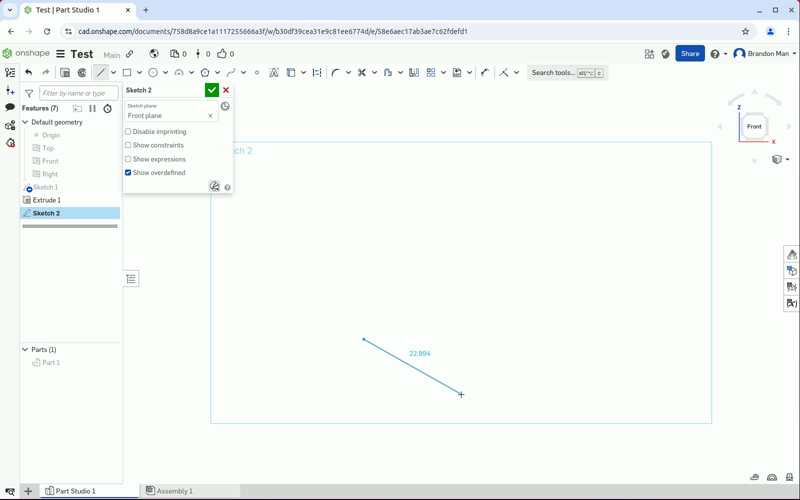
key_down(shift)
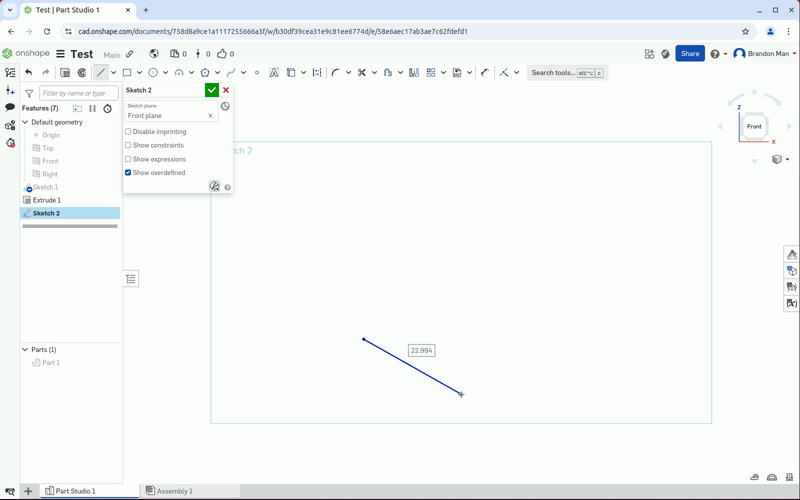
mouse_move(557, 339)
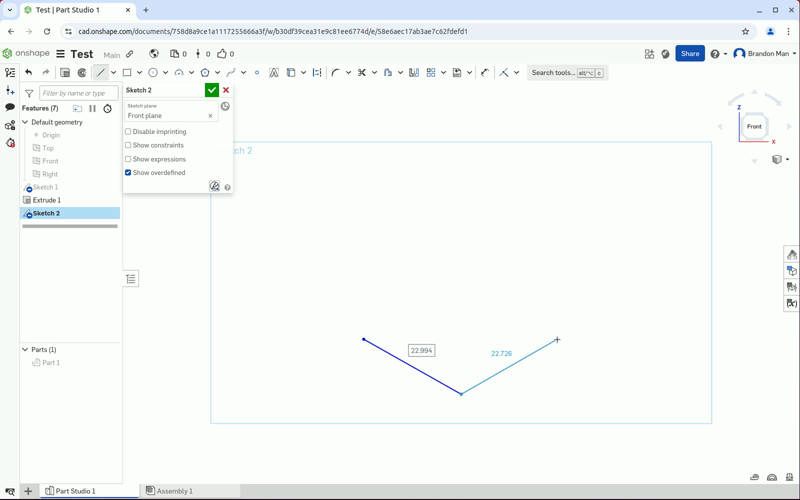
click(557, 339)
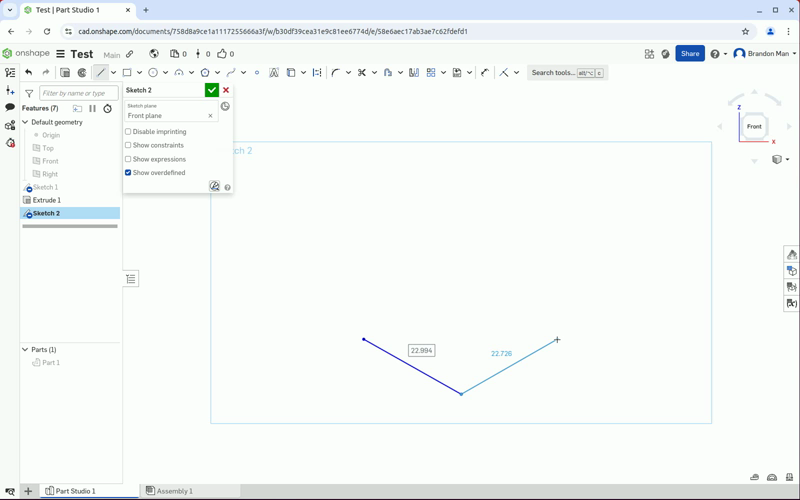
key_up(shift)
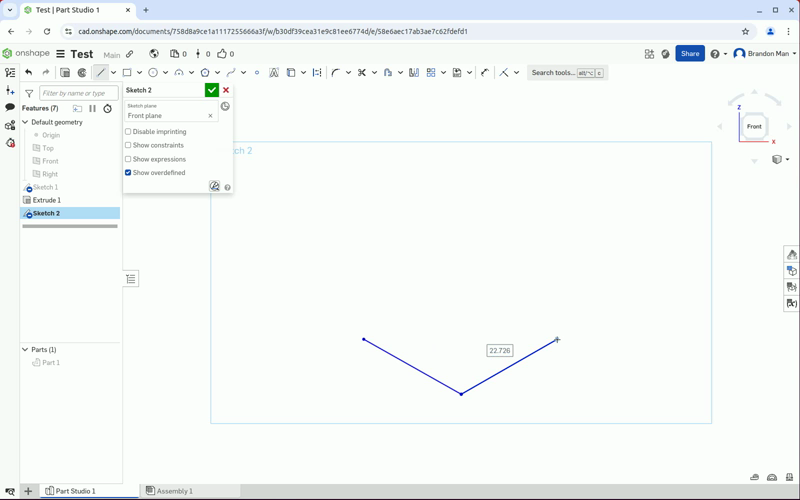
key_down(shift)
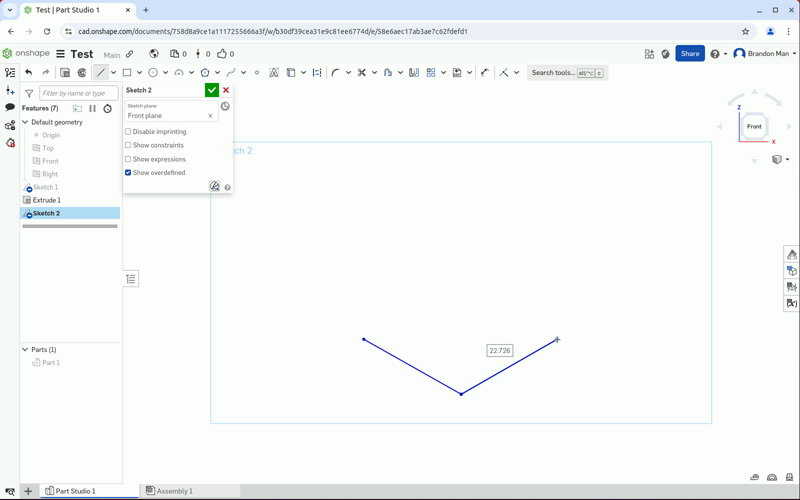
mouse_move(557, 227)
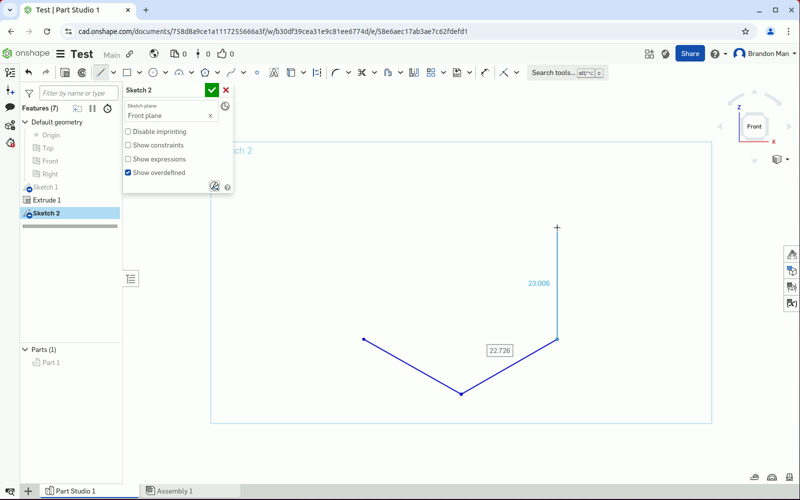
click(557, 227)
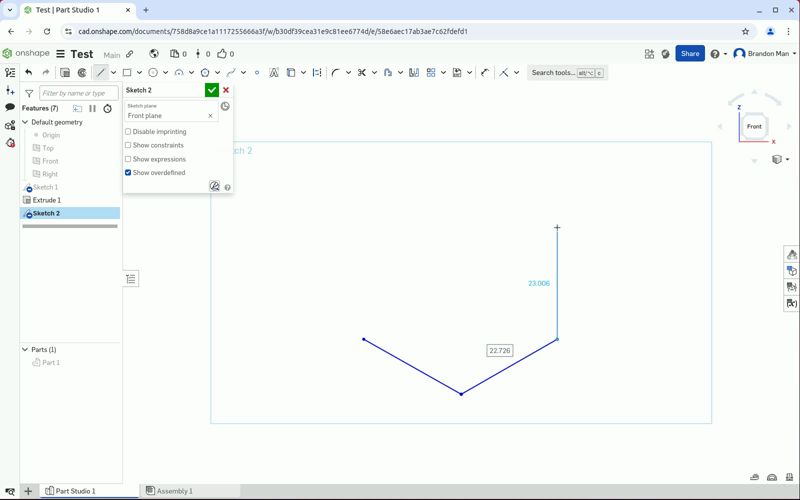
key_up(shift)
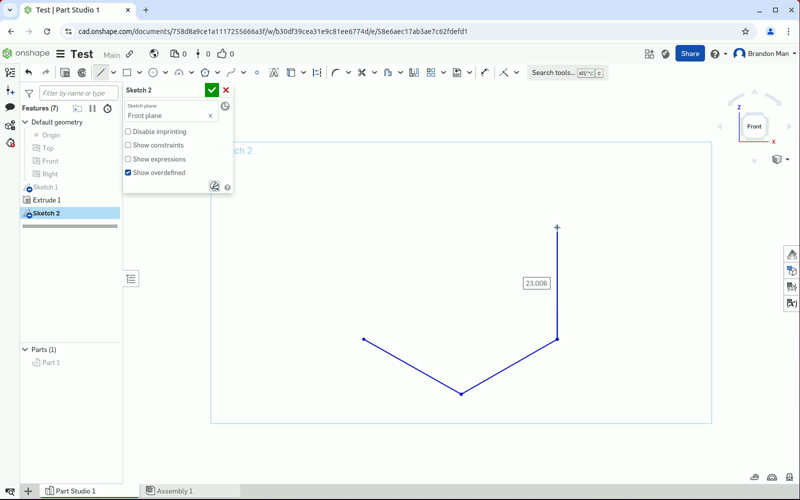
key_down(shift)
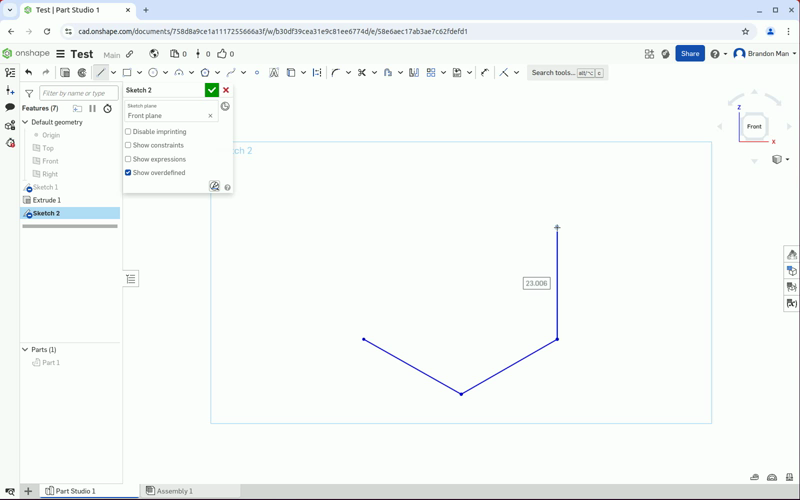
mouse_move(461, 171)
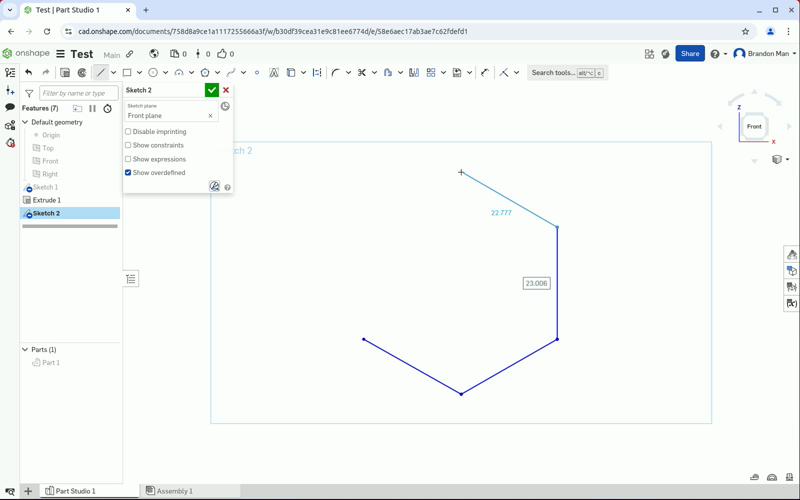
click(461, 171)
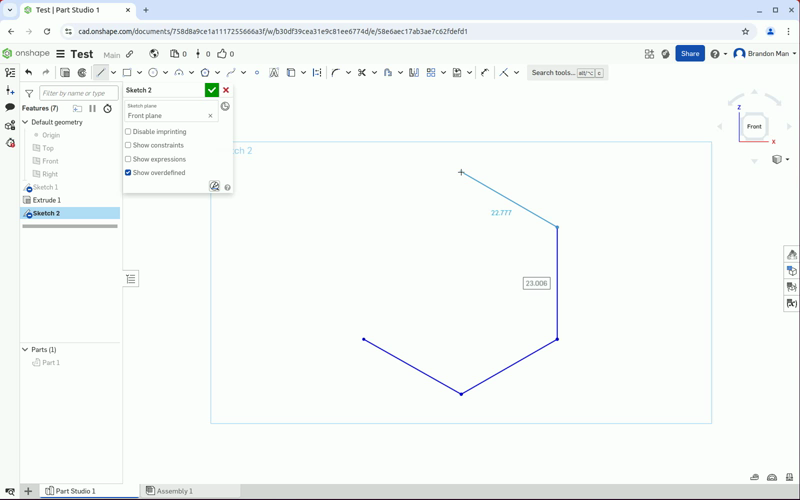
key_up(shift)
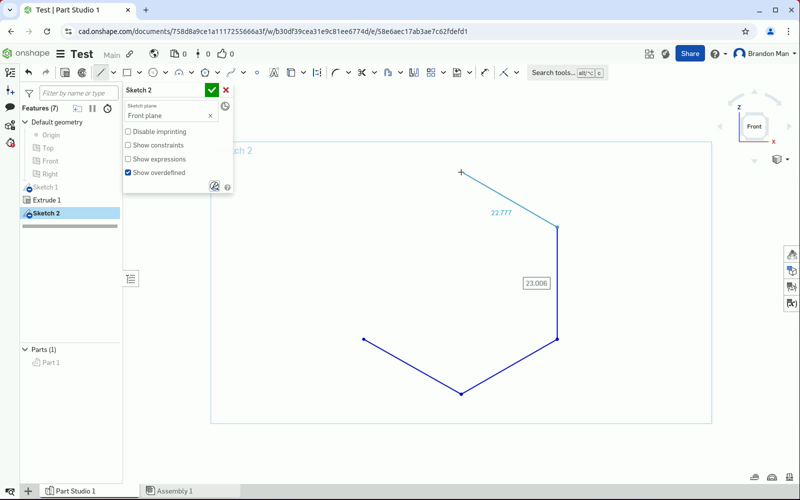
key_down(shift)
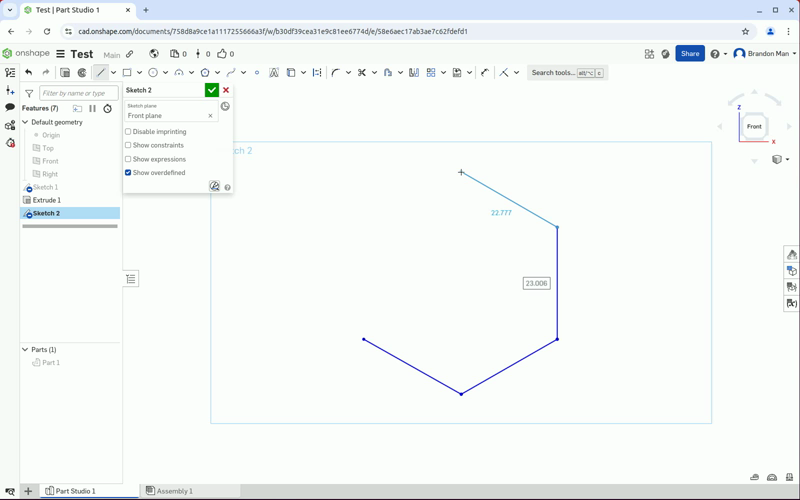
mouse_move(363, 227)
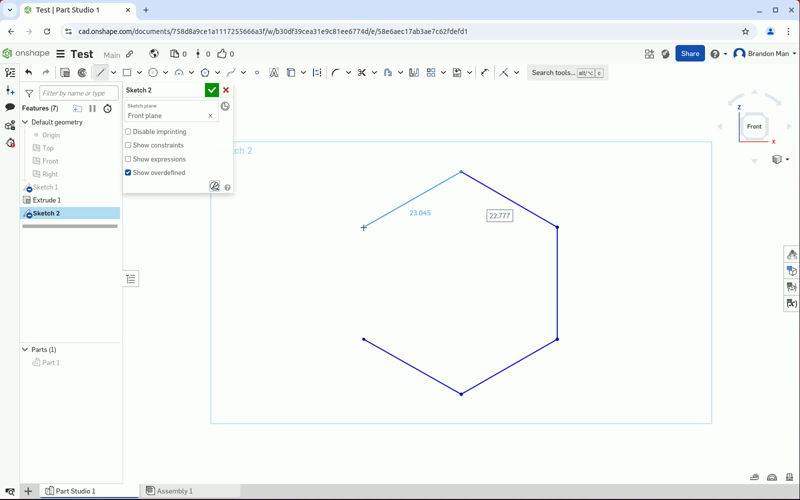
click(363, 227)
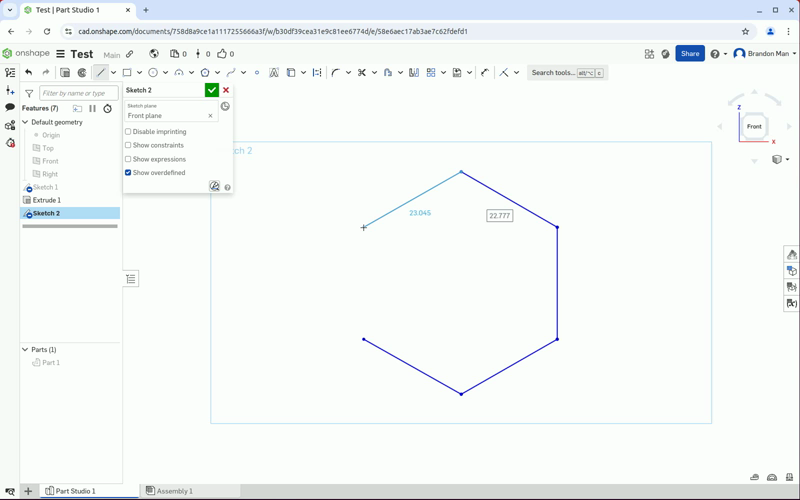
key_up(shift)
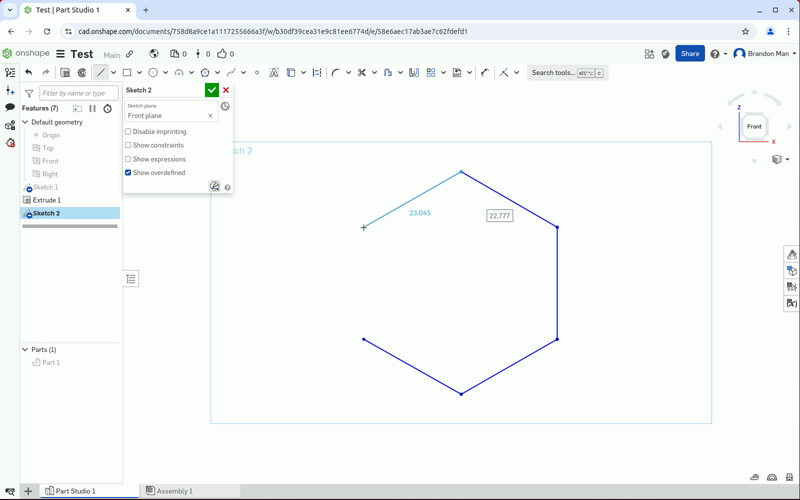
key_down(shift)
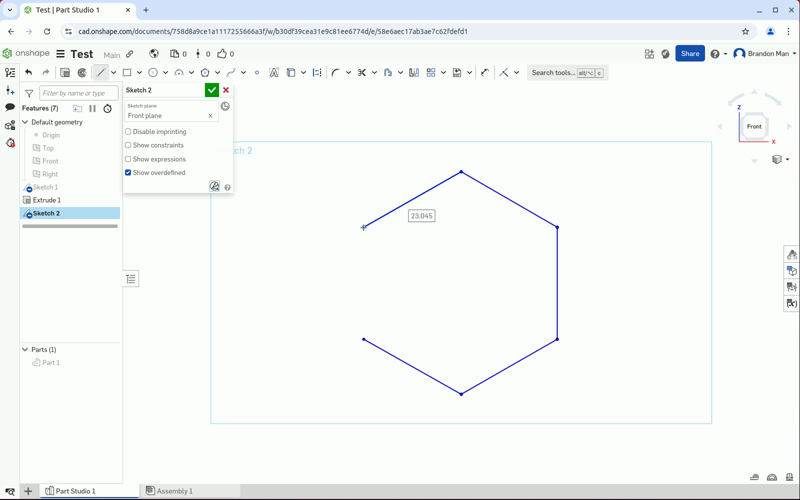
mouse_move(363, 339)
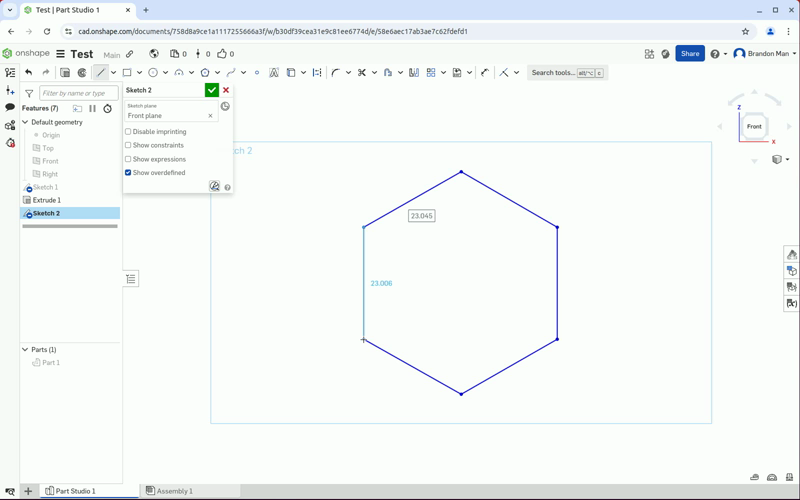
key_up(shift)
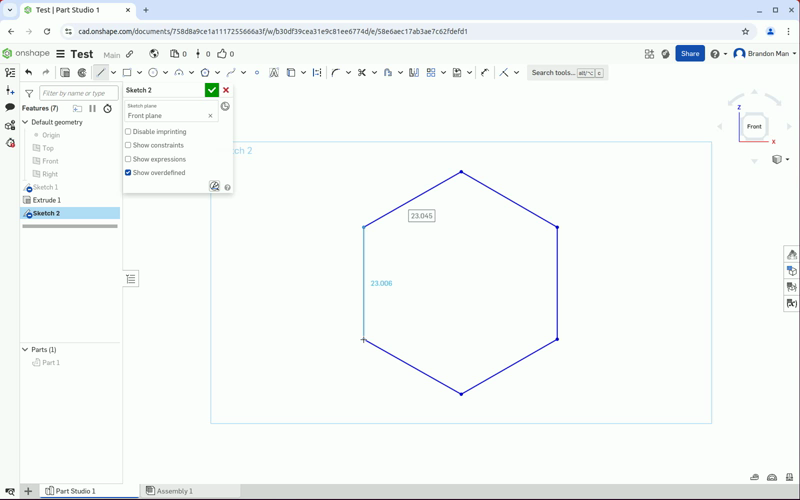
click(363, 339)
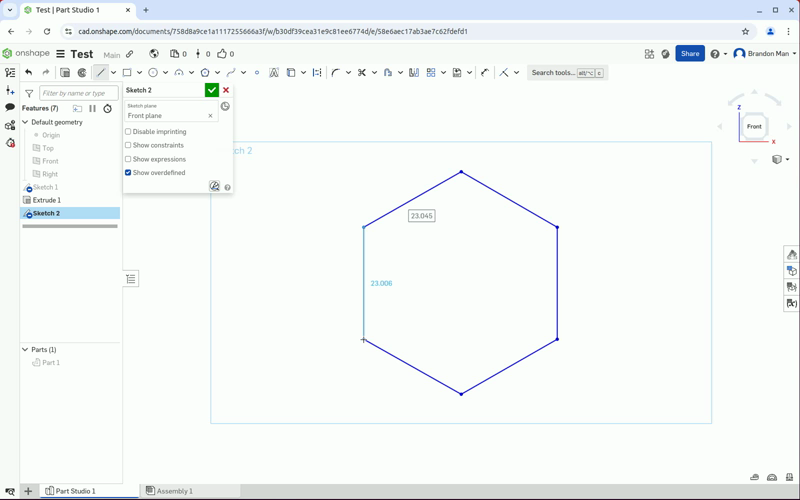
key(esc)
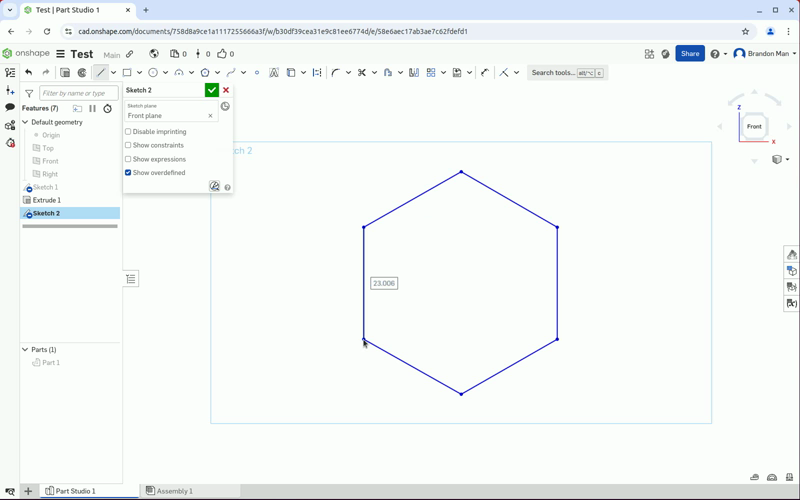
key(c)
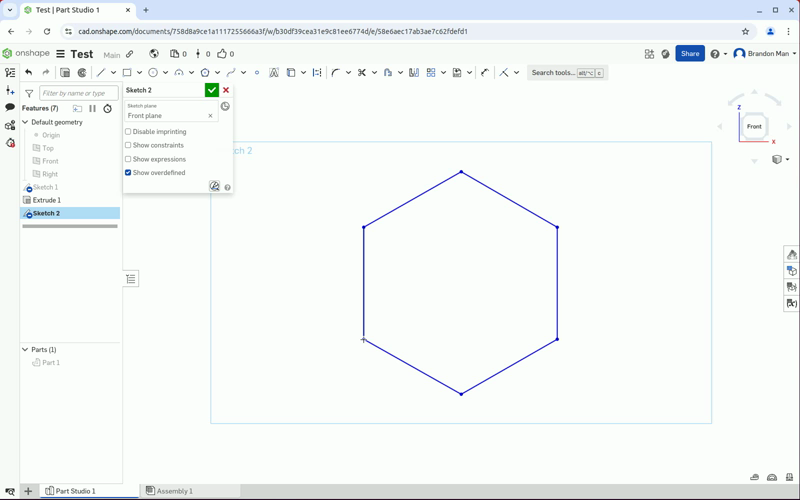
key_down(shift)
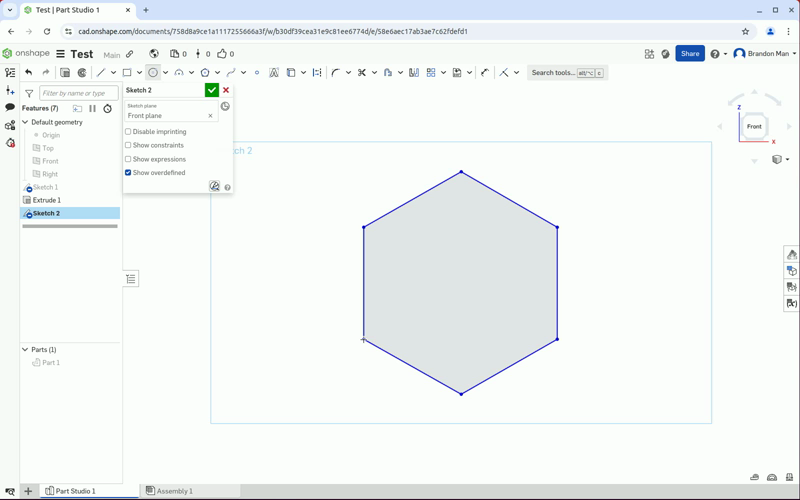
mouse_move(461, 284)
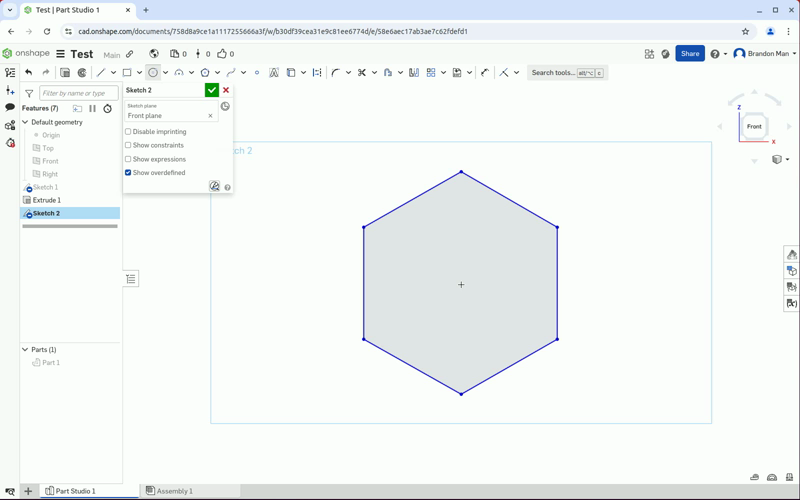
click(461, 284)
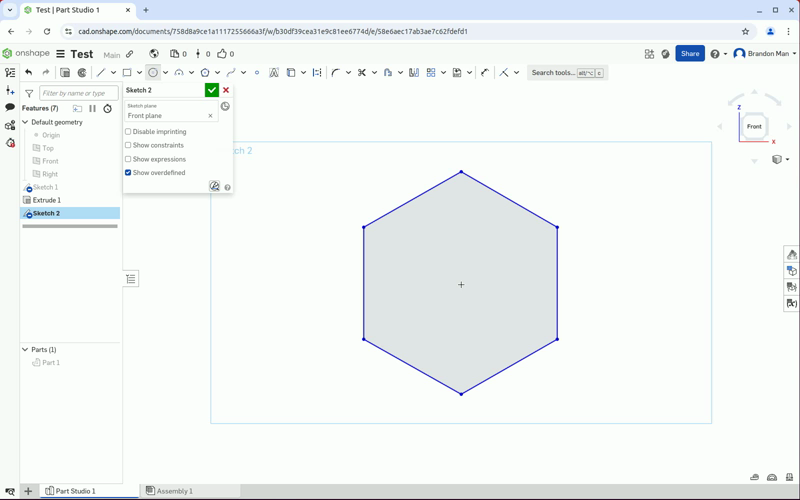
key_up(shift)
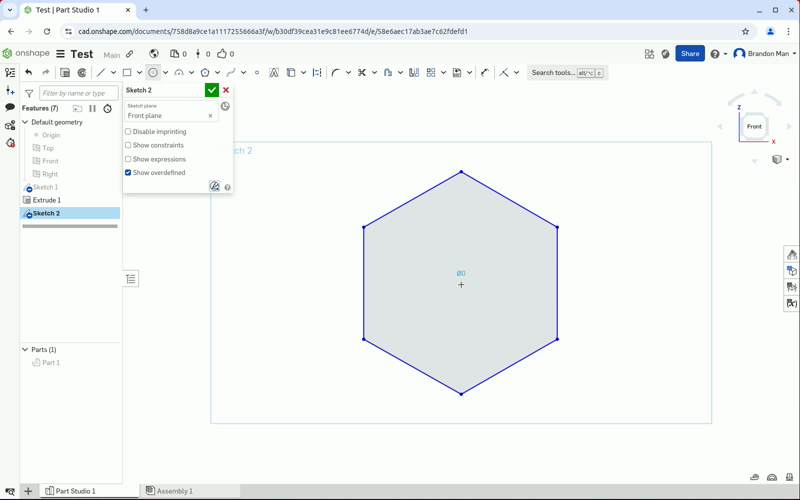
mouse_move(532, 284)
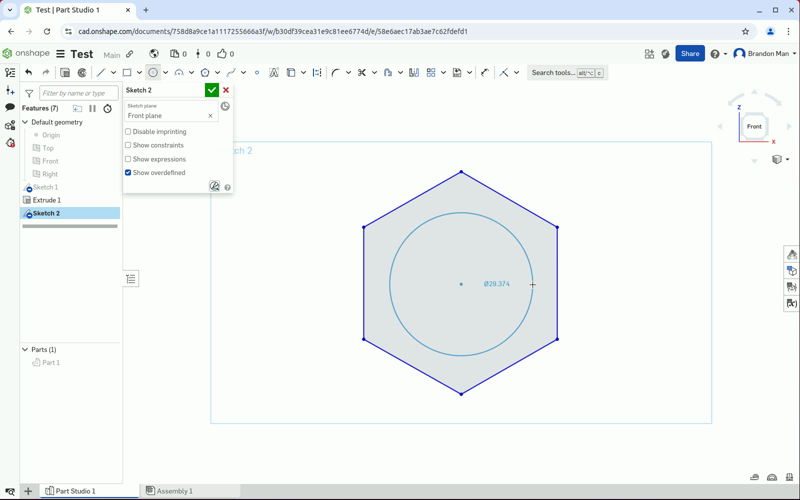
click(532, 284)
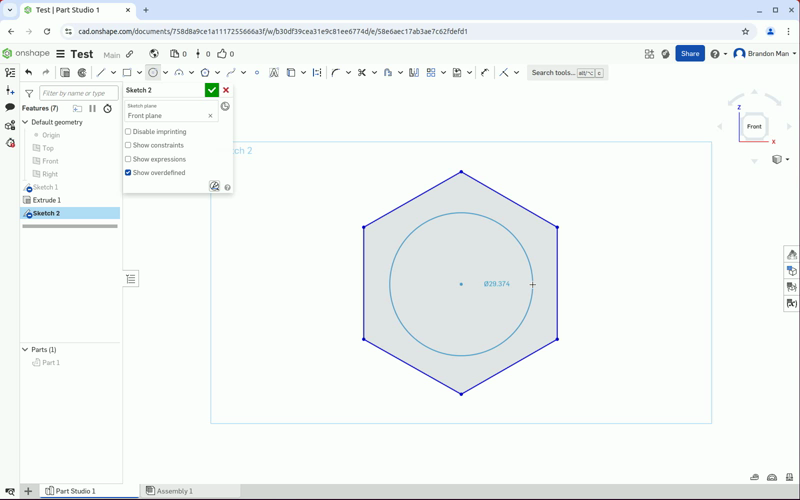
key(esc)
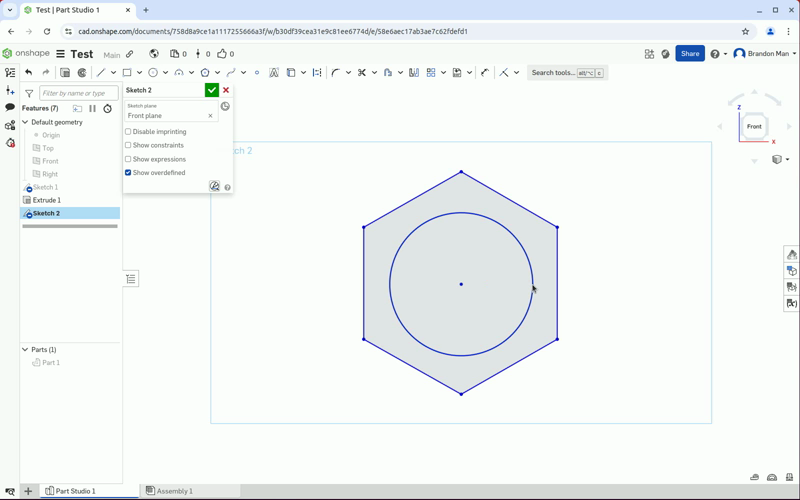
mouse_move(470, 372)
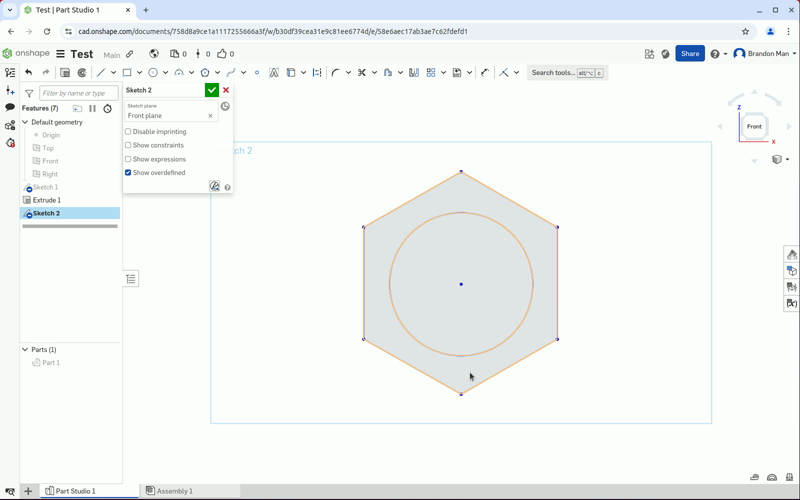
click(470, 372)
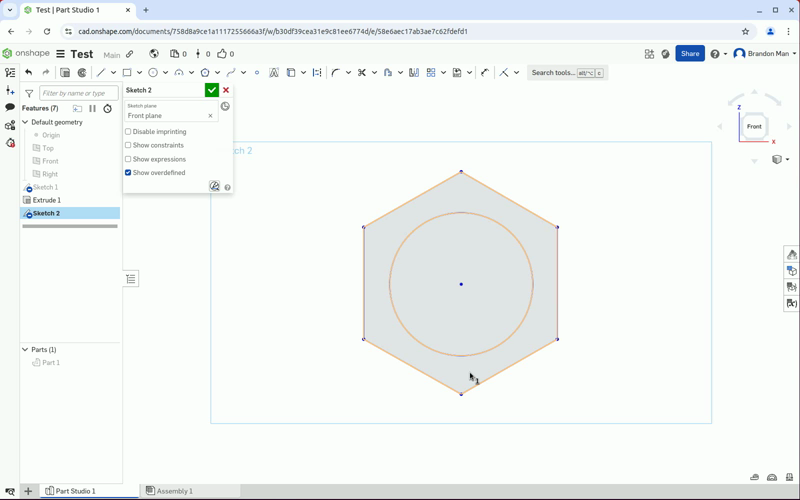
mouse_move(73, 352)
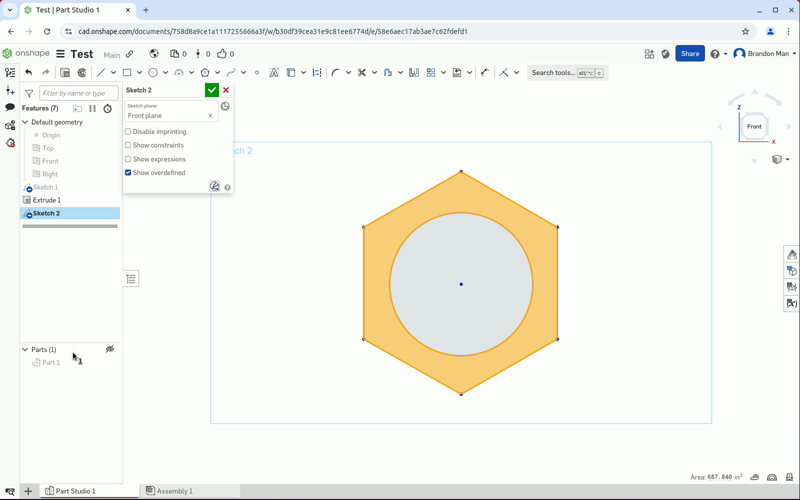
key(shift+y)
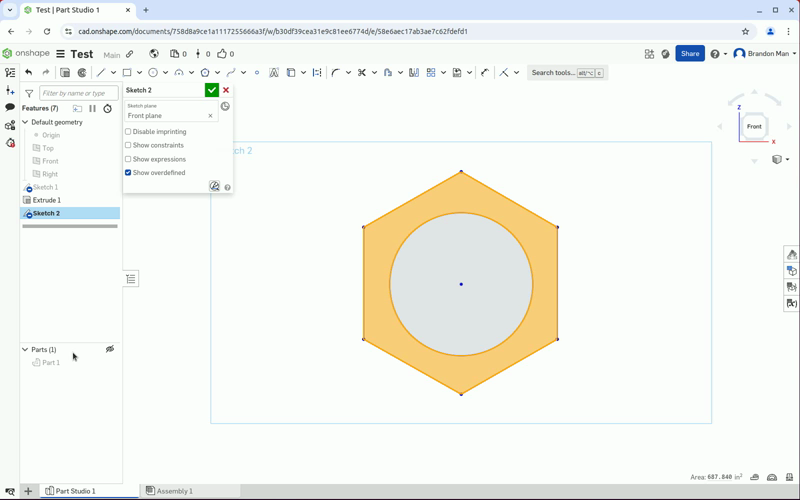
key(shift+e)
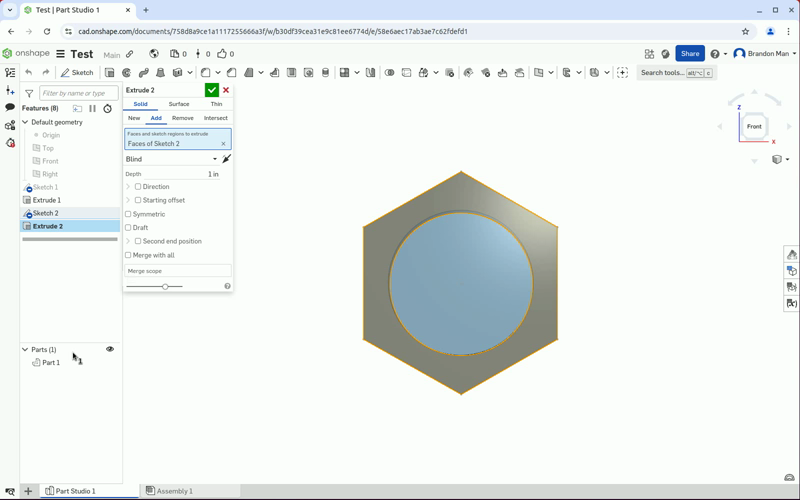
mouse_move(143, 106)
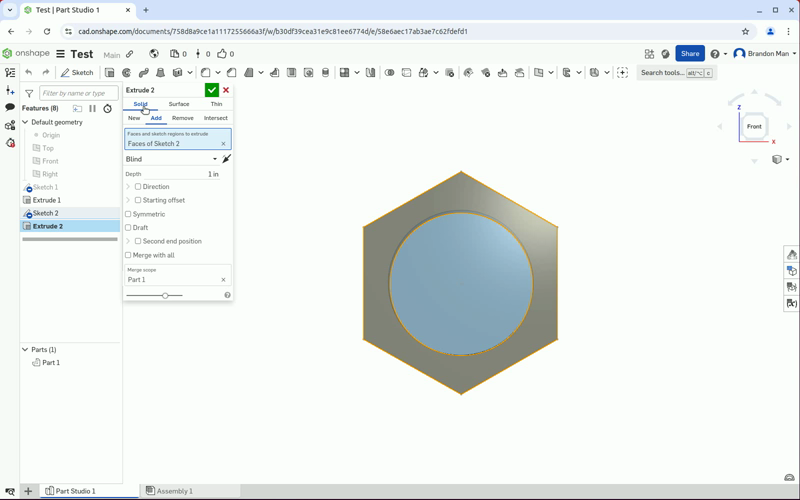
click(143, 106)
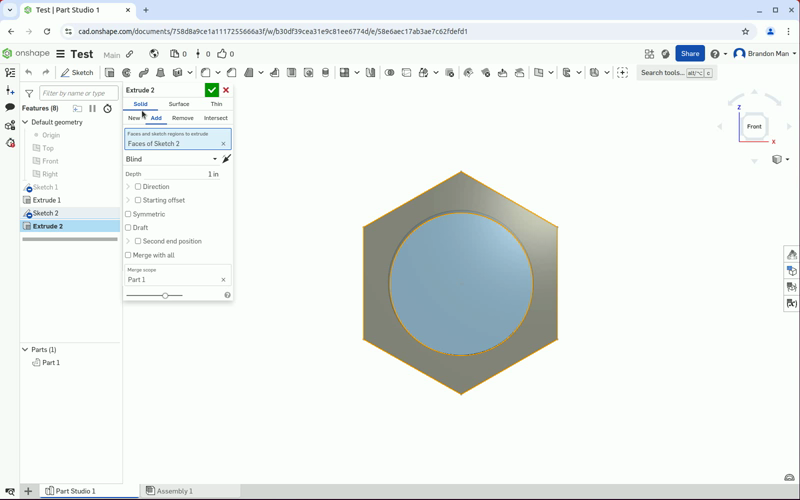
mouse_move(137, 120)
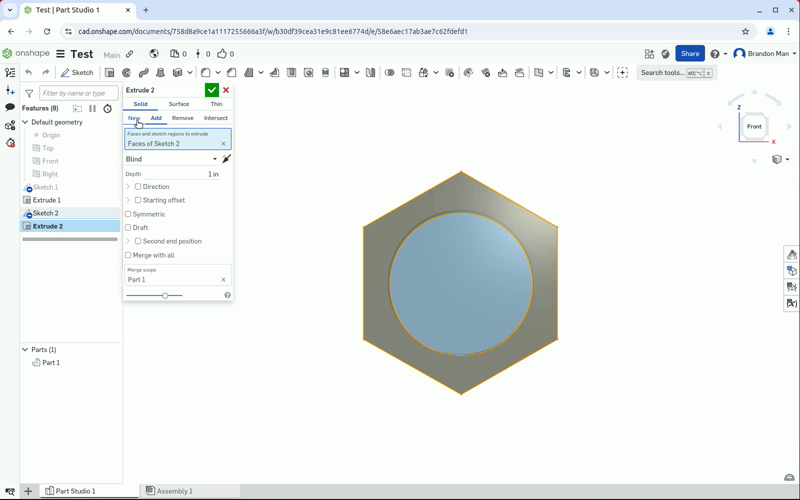
click(137, 120)
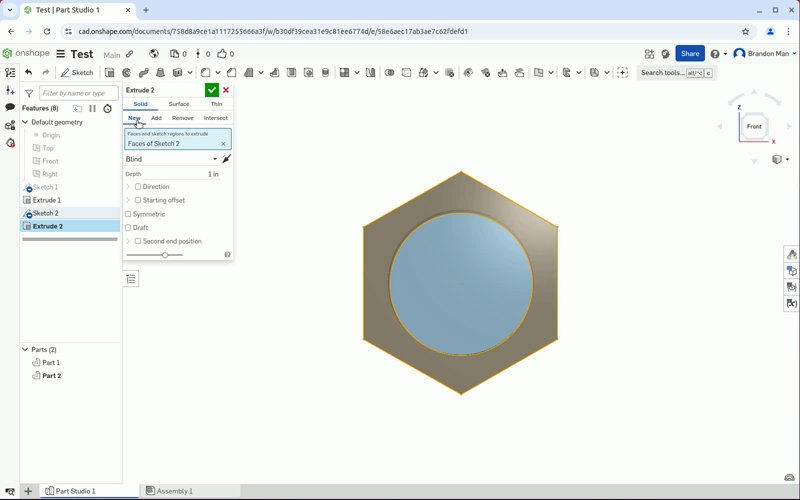
key(tab, 4)
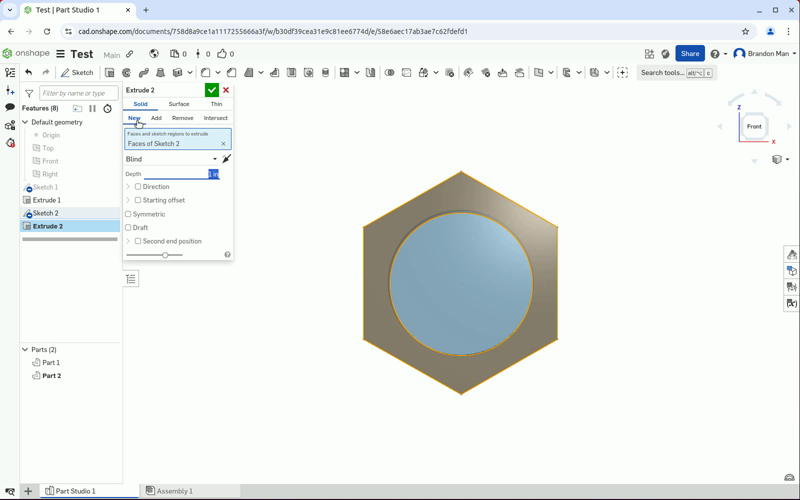
text(11.073)
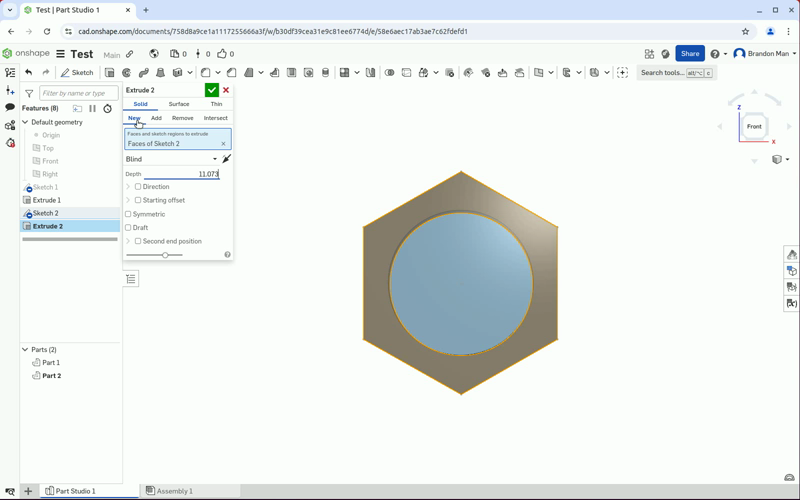
key(enter)
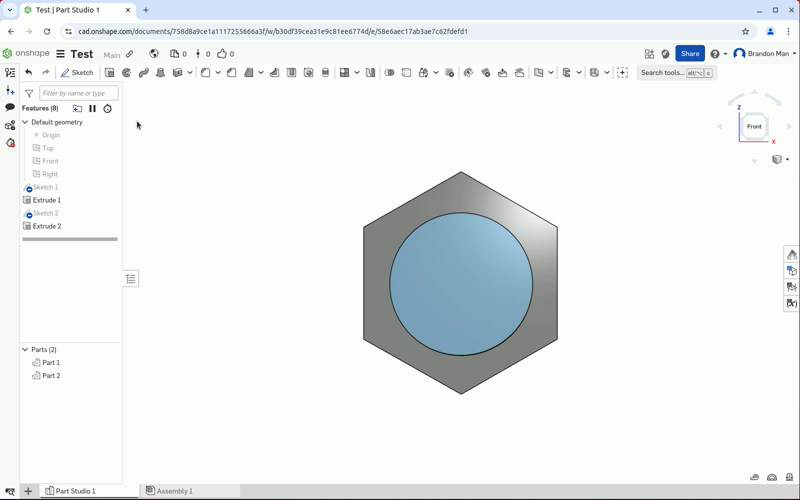
key(shift+h)
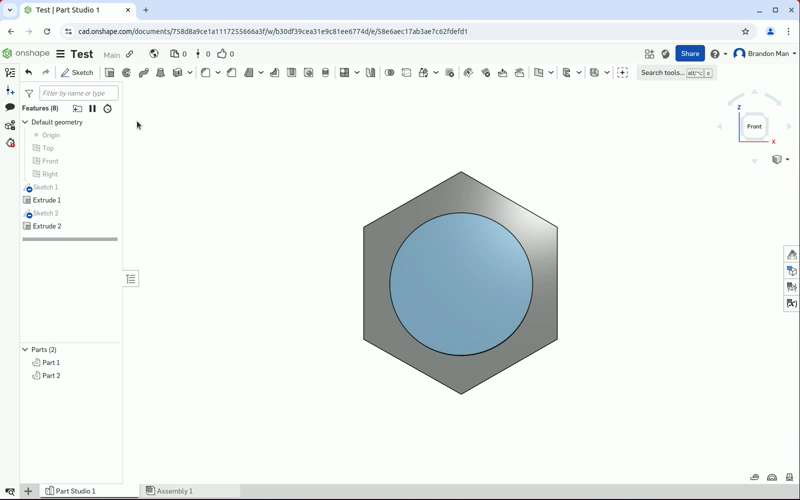
key(shift+h)
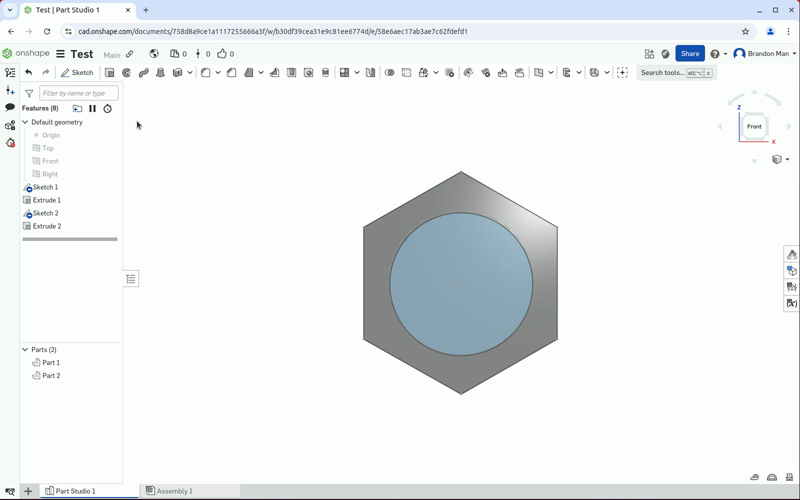
key(shift+7)
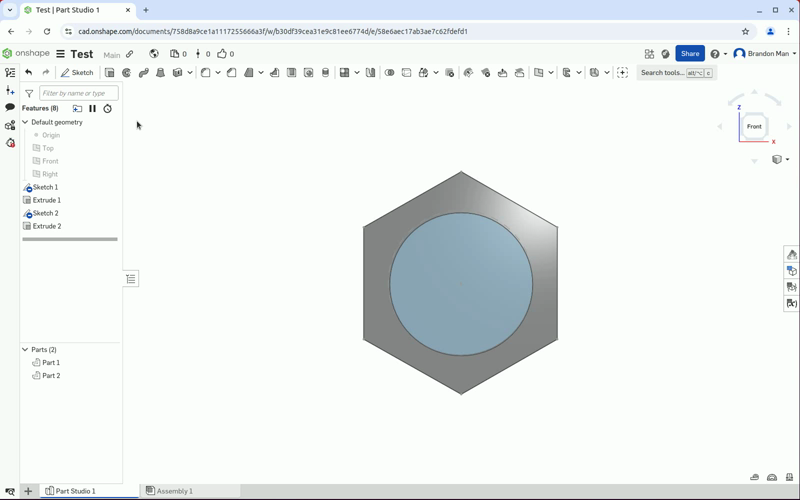
key(left, 2)
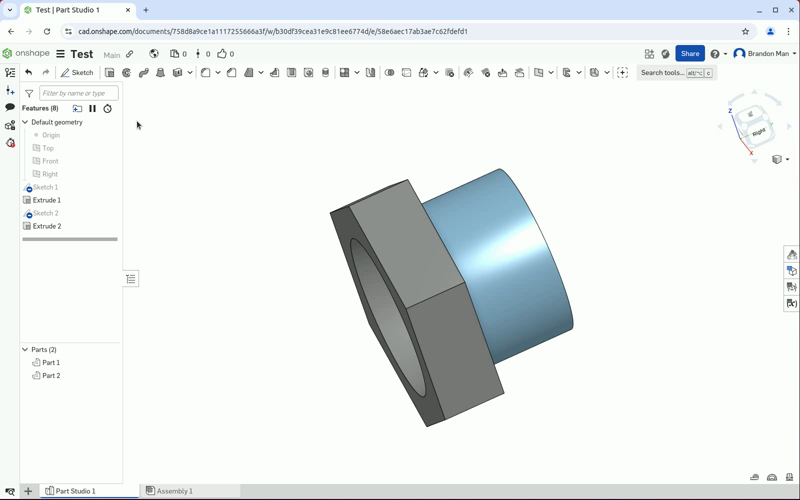
key(down, 2)
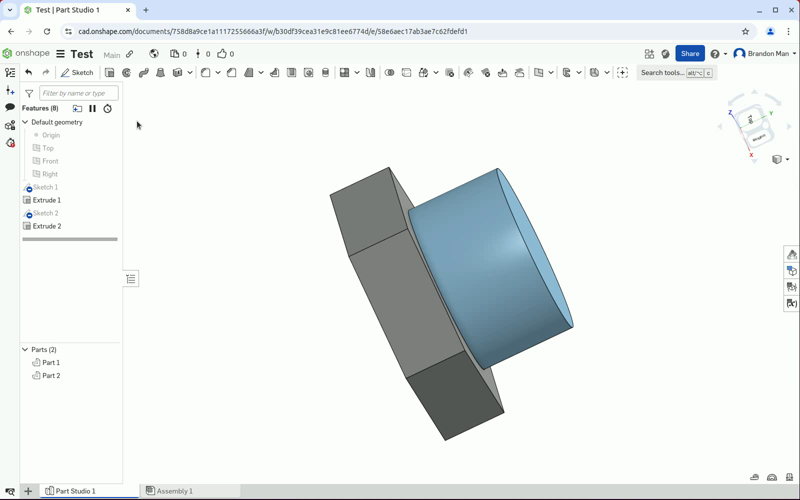
key(up, 2)
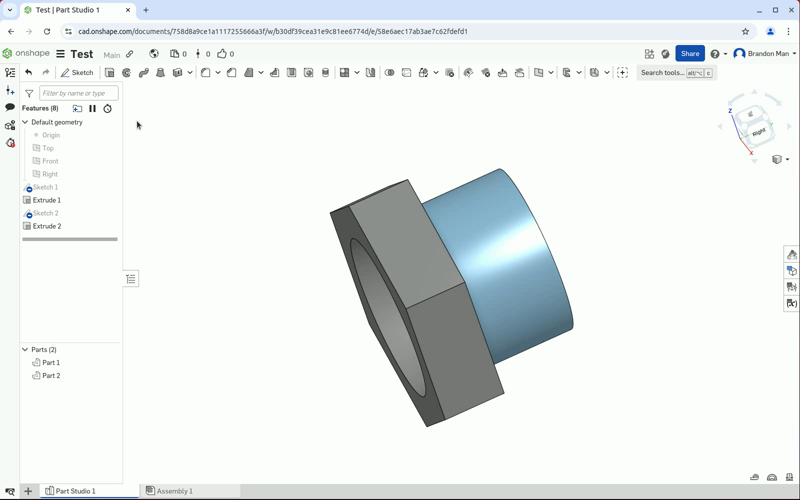
key(right, 2)
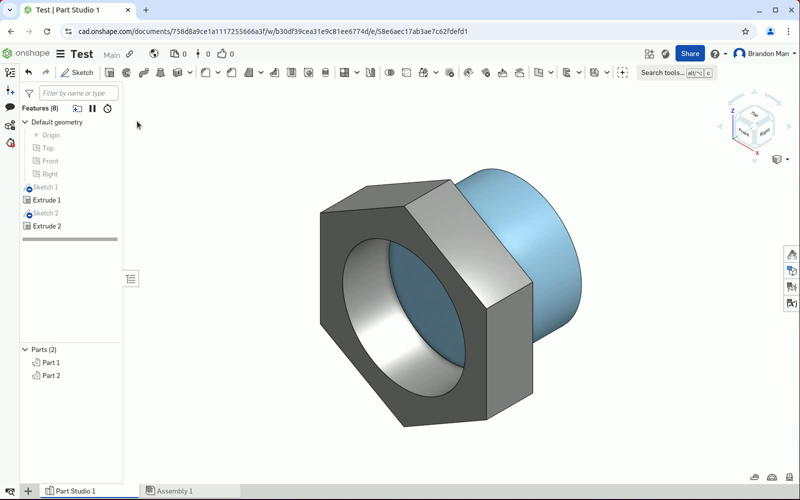
mouse_move(73, 189)
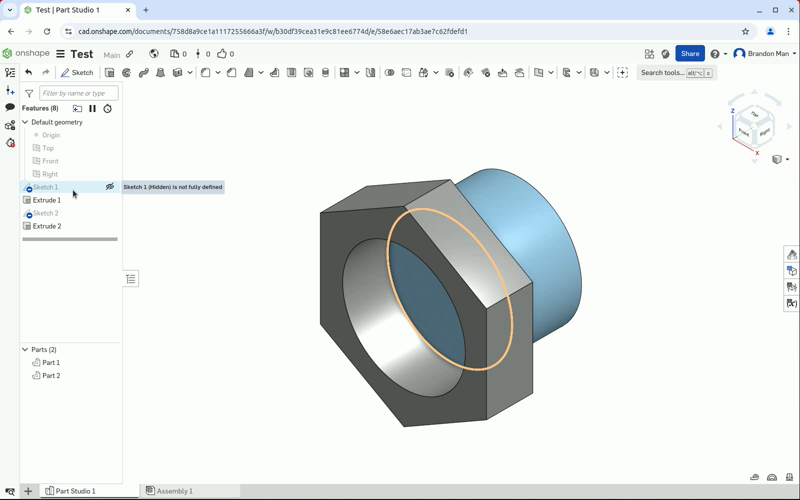
click(73, 189)